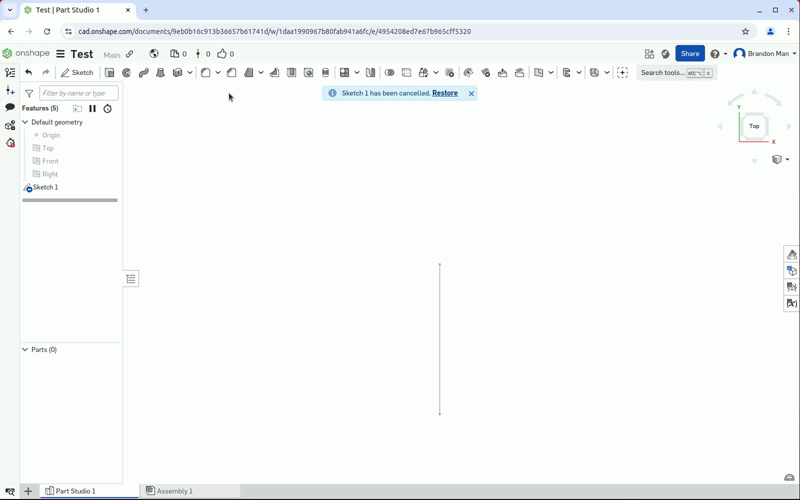
key(shift+h)
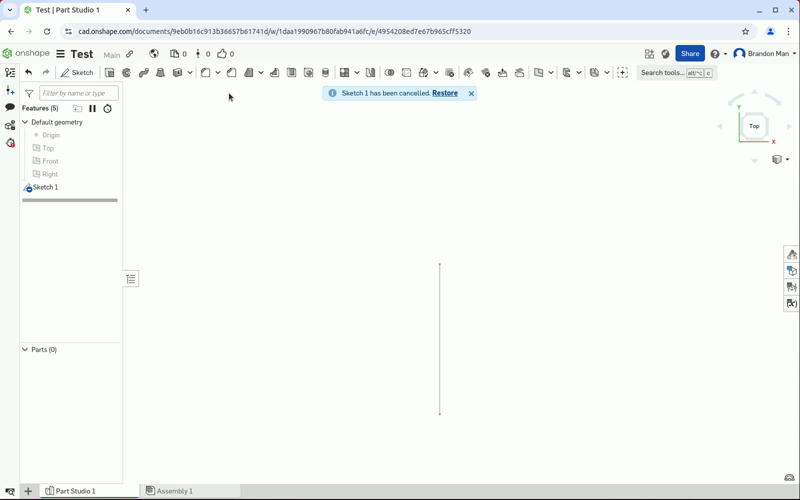
key(shift+s)
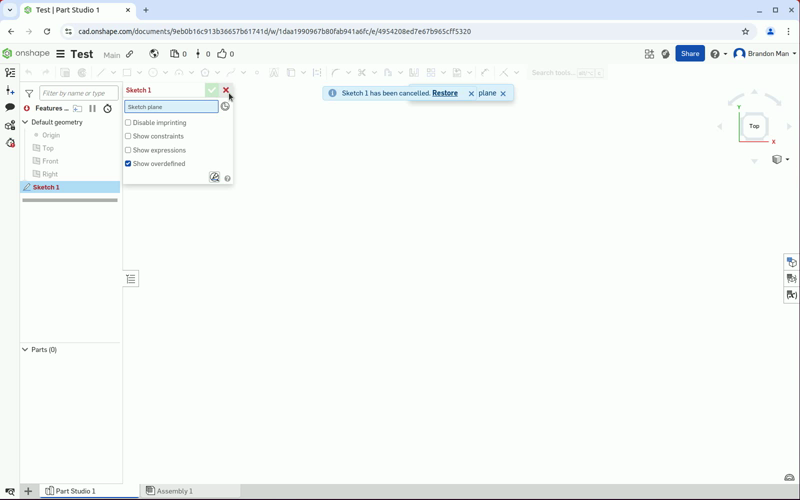
mouse_move(73, 150)
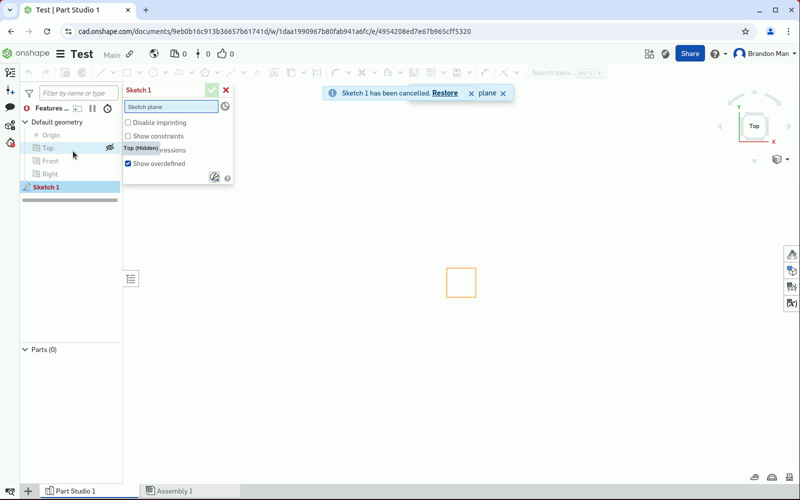
click(73, 150)
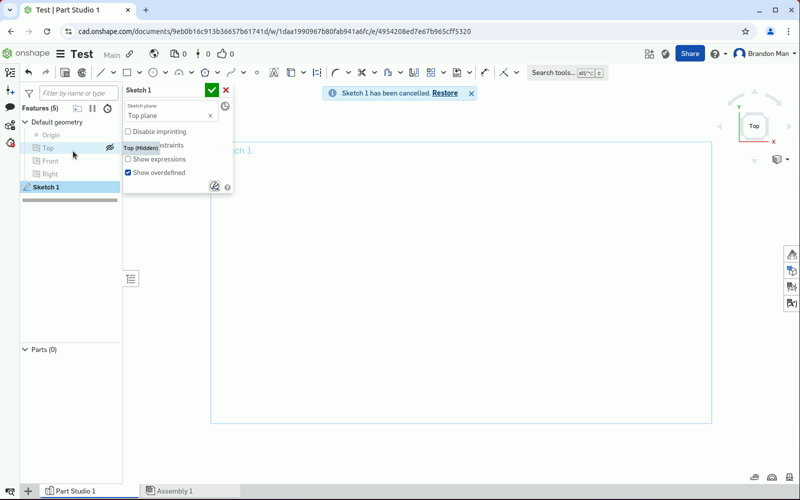
mouse_move(73, 352)
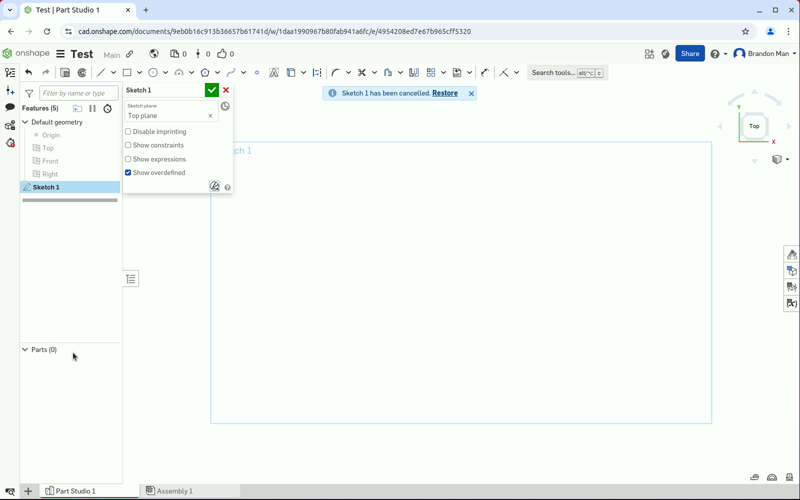
key(y)
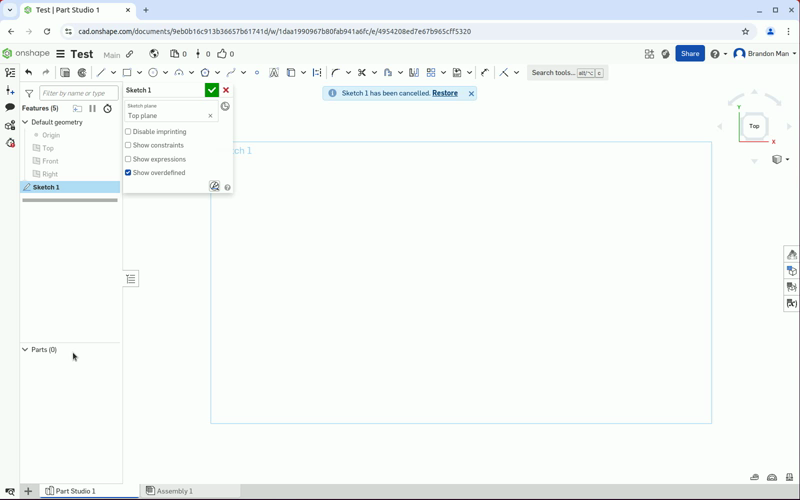
key(l)
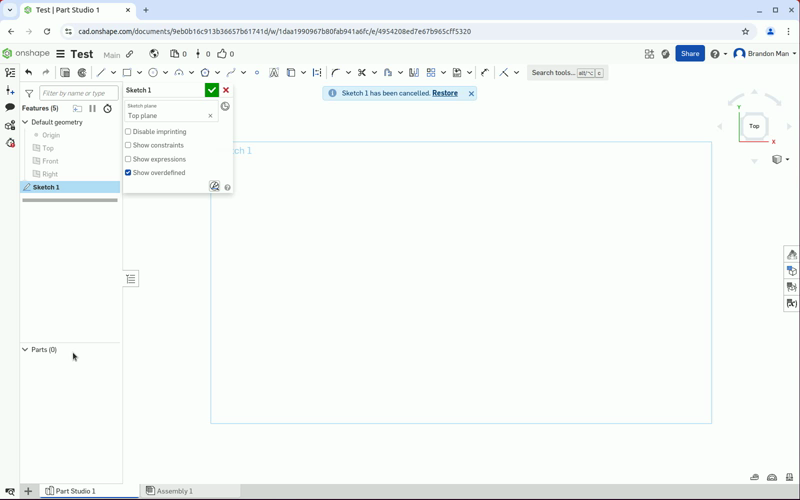
key_down(shift)
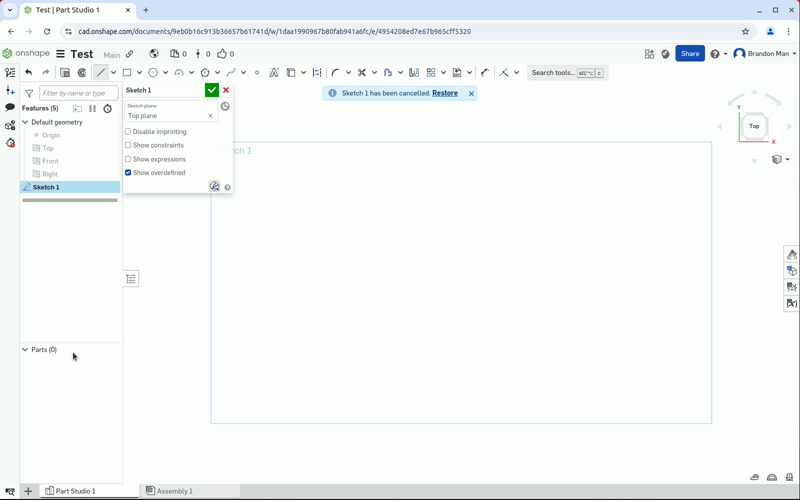
mouse_move(348, 384)
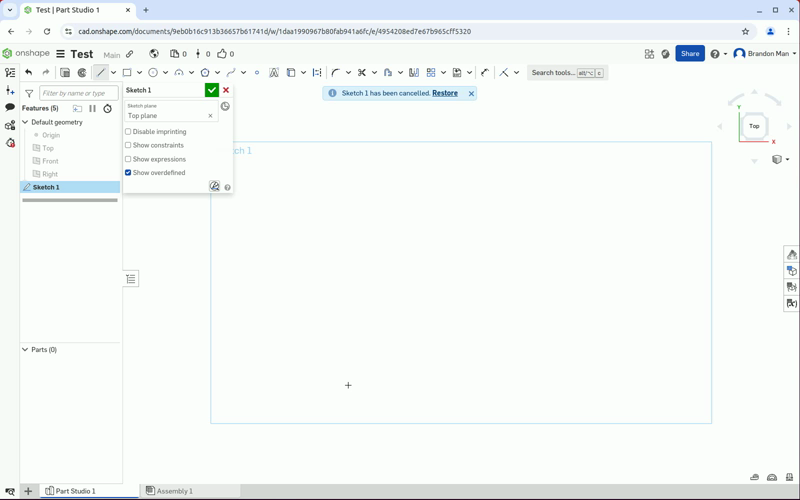
click(348, 384)
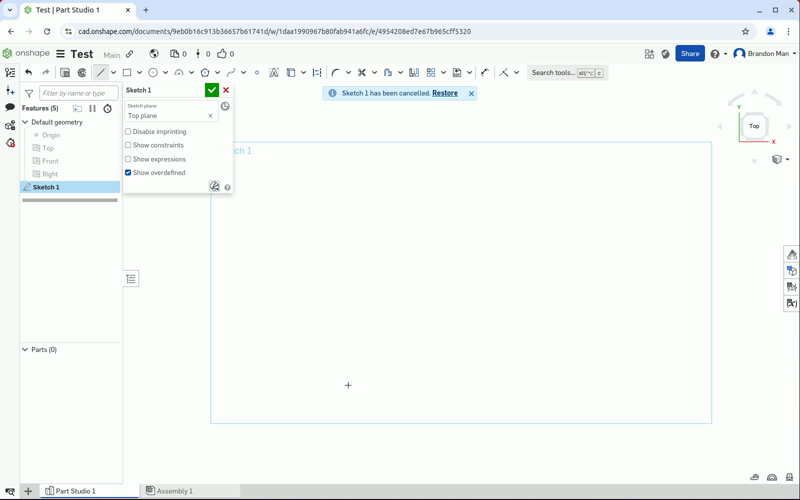
key_up(shift)
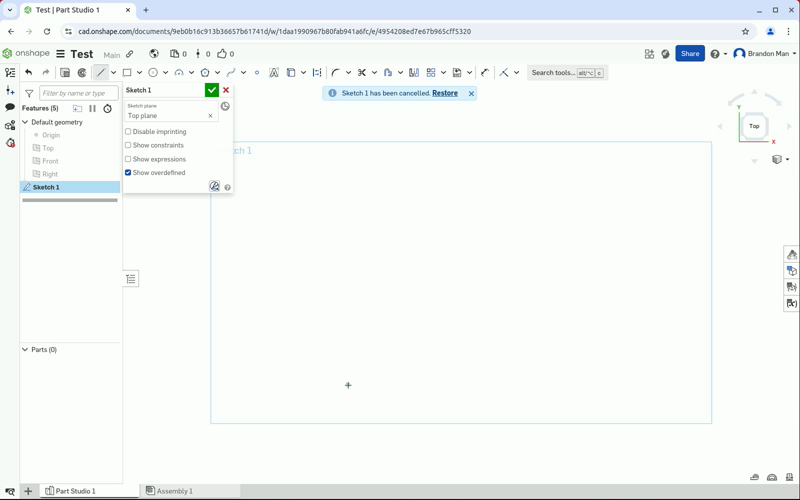
key_down(shift)
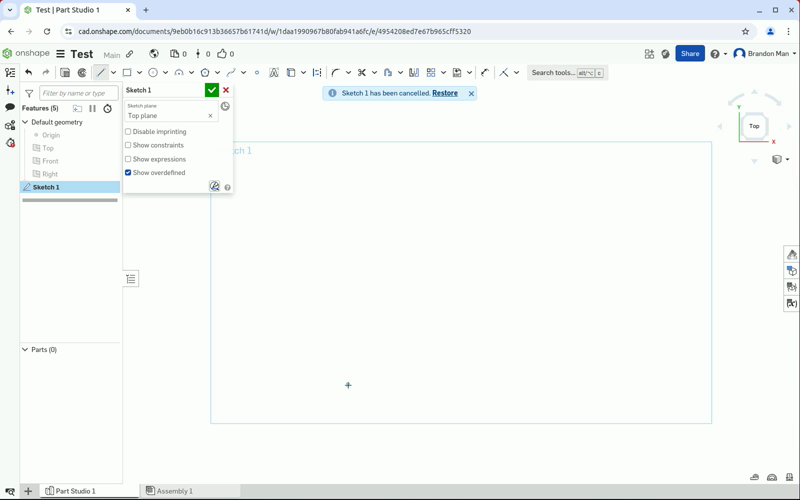
mouse_move(409, 384)
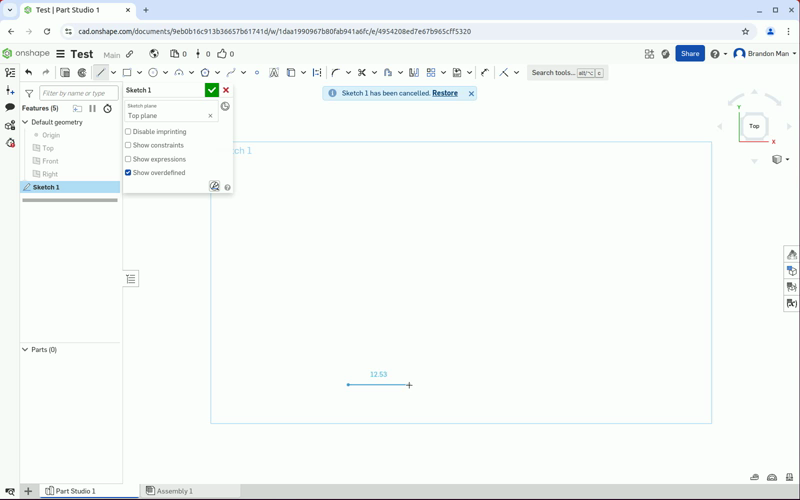
click(409, 384)
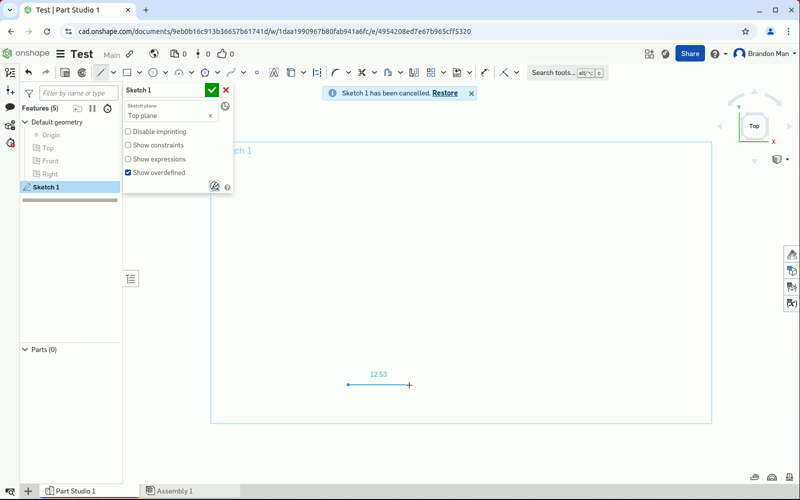
key_up(shift)
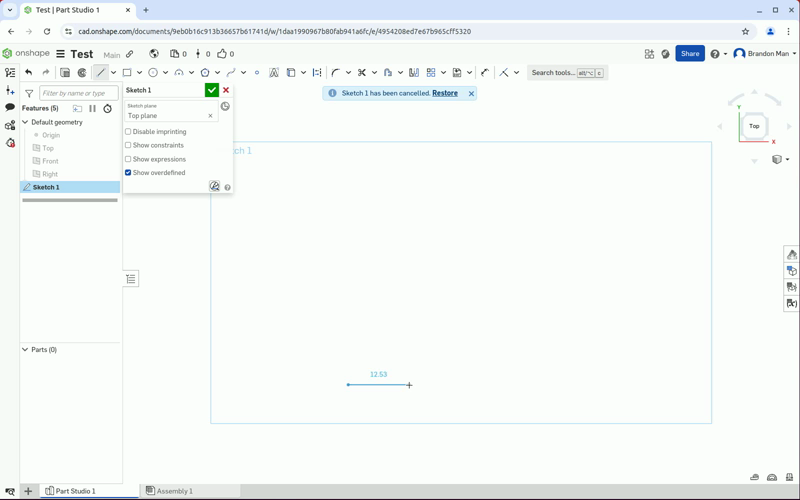
key_down(shift)
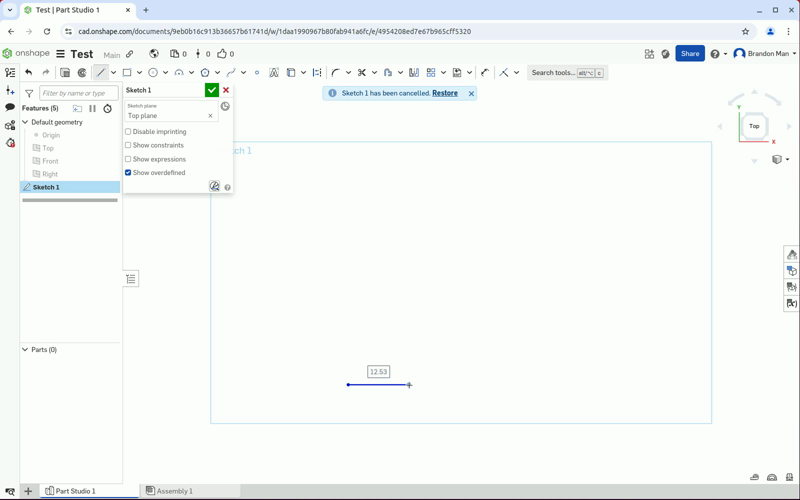
mouse_move(409, 241)
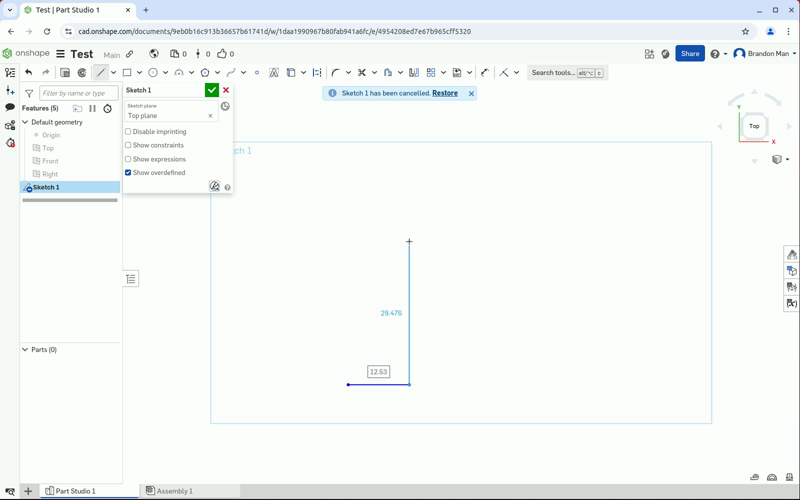
click(409, 241)
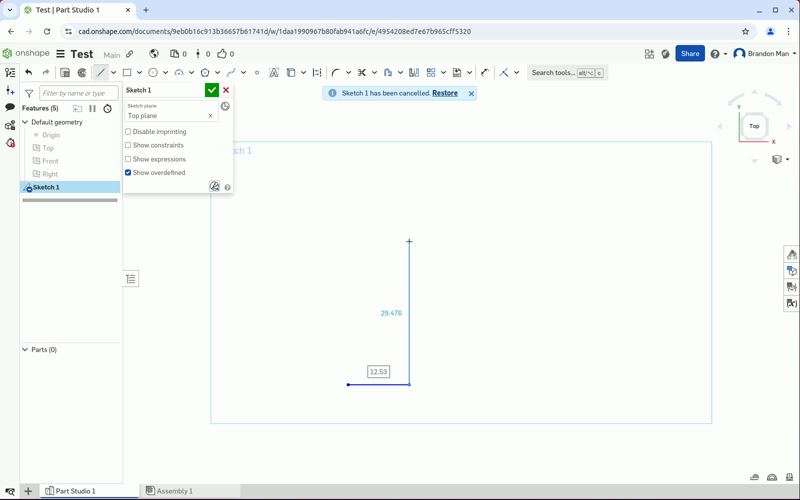
key_up(shift)
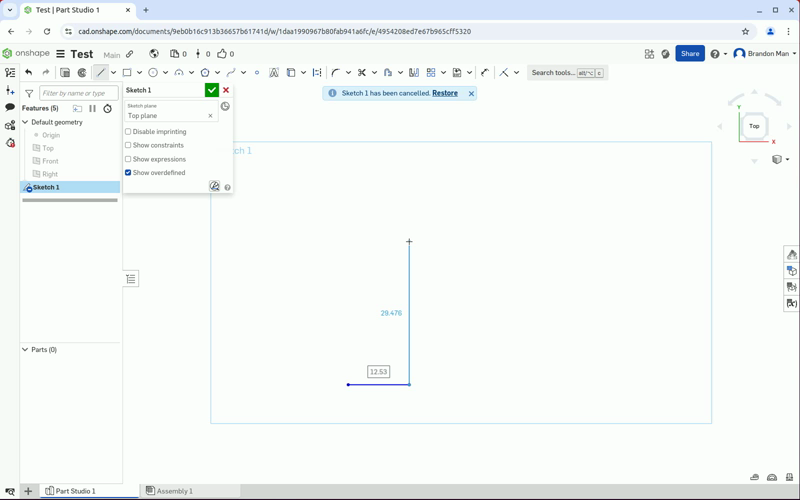
key_down(shift)
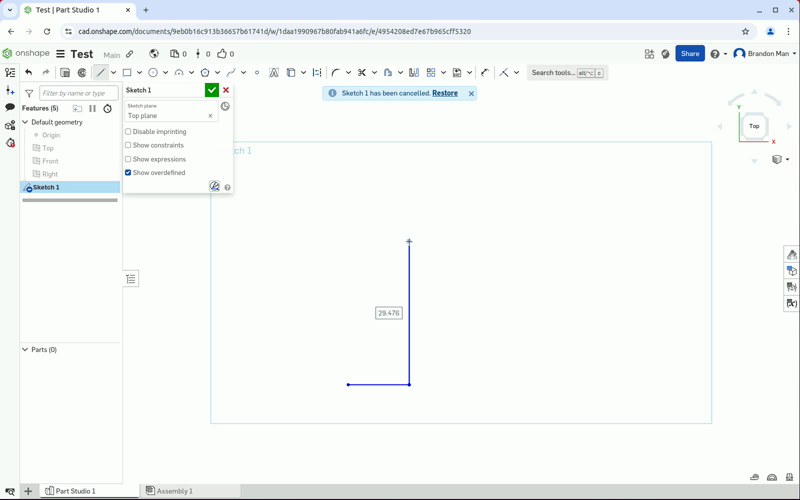
mouse_move(510, 241)
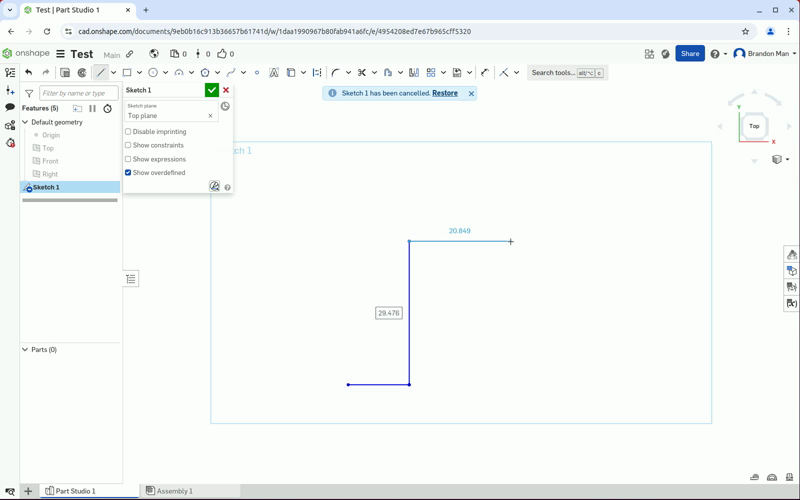
click(510, 241)
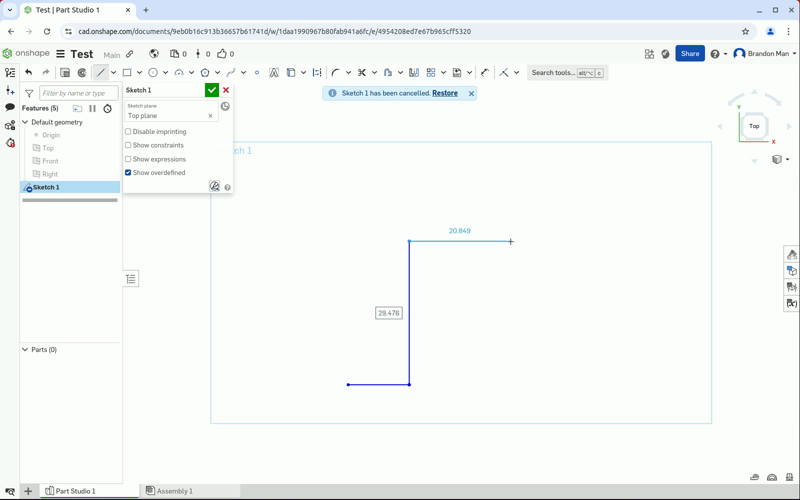
key_up(shift)
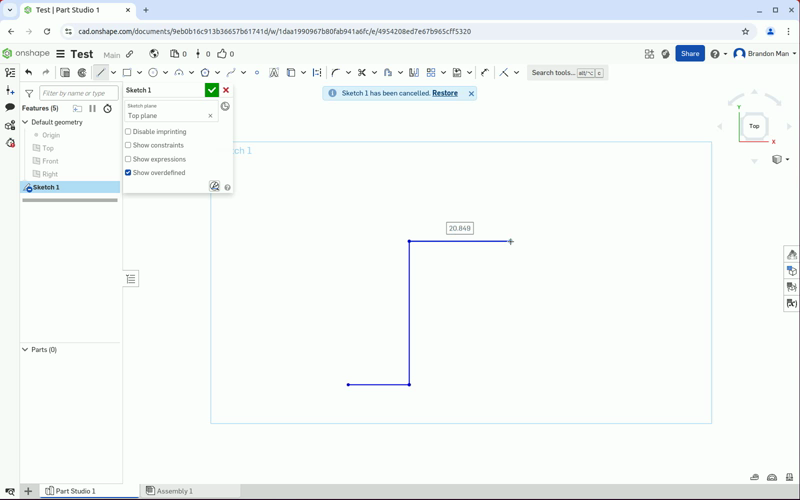
key_down(shift)
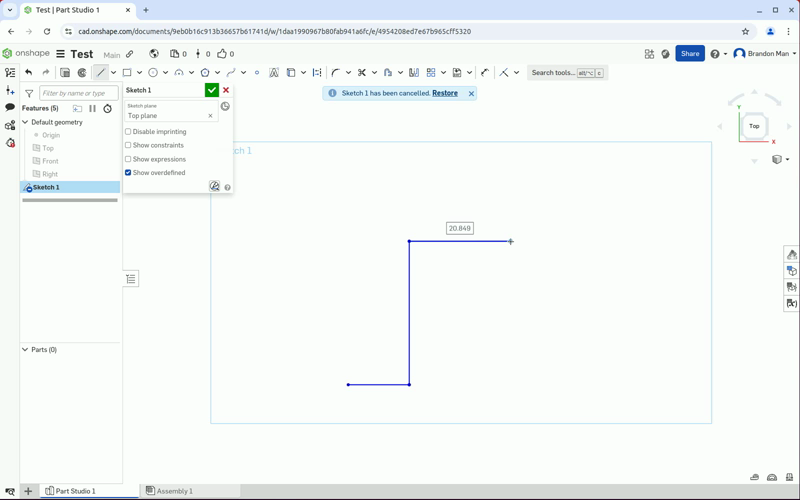
mouse_move(510, 384)
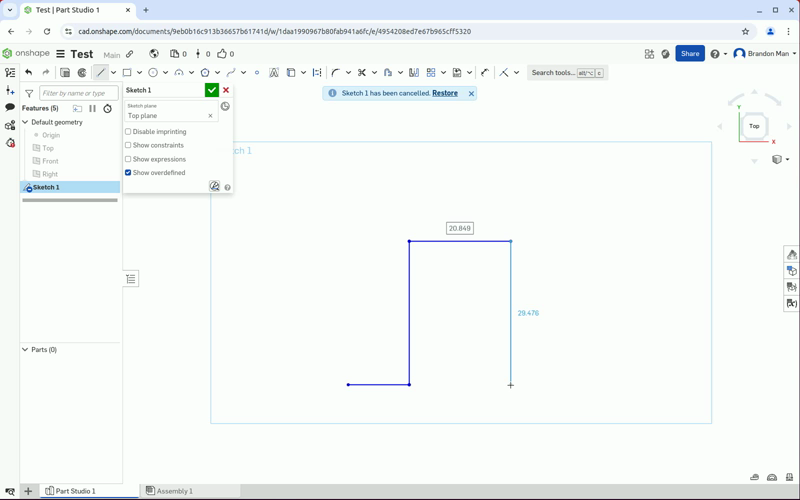
click(510, 384)
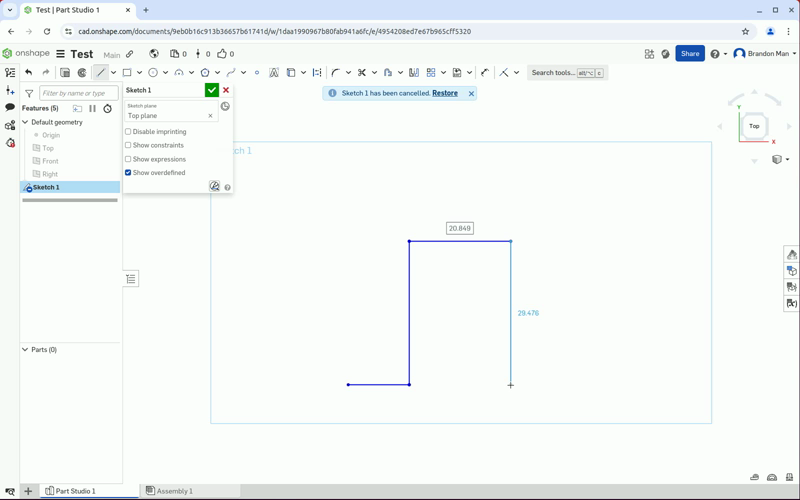
key_up(shift)
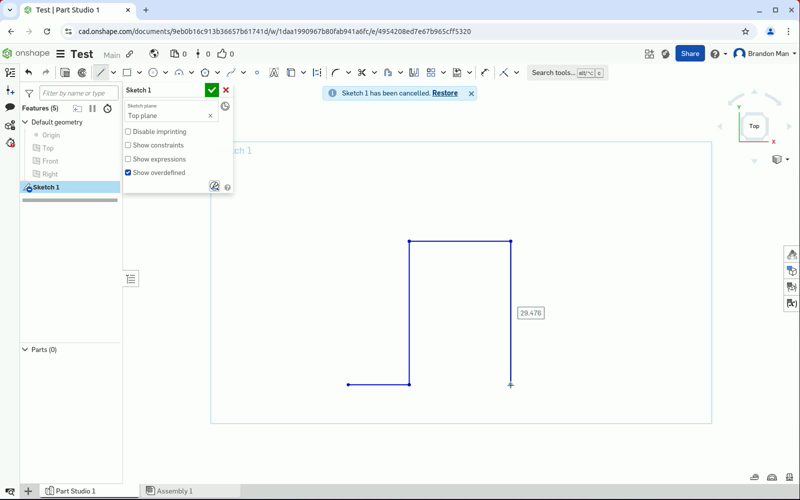
key_down(shift)
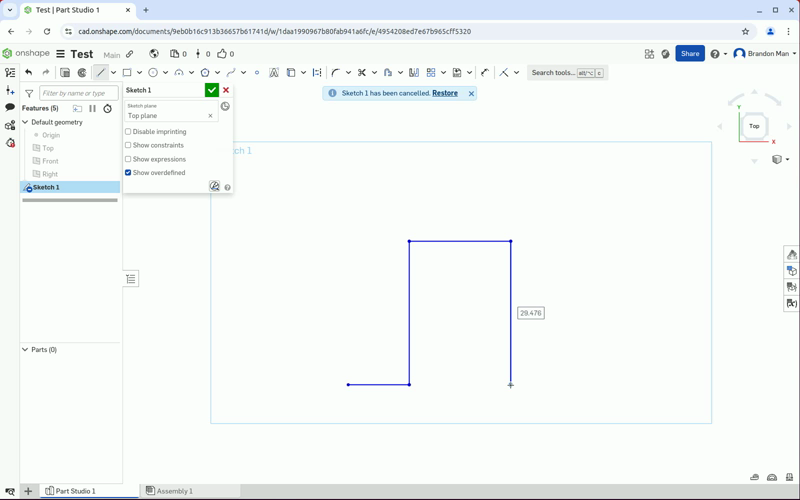
mouse_move(572, 384)
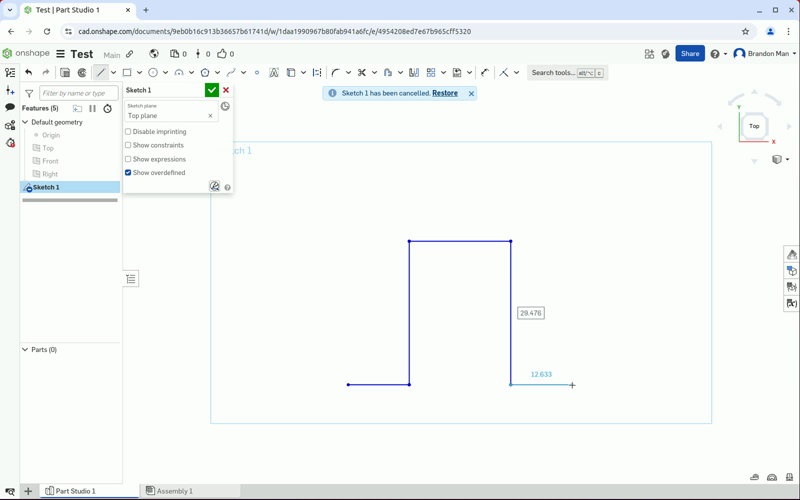
click(572, 384)
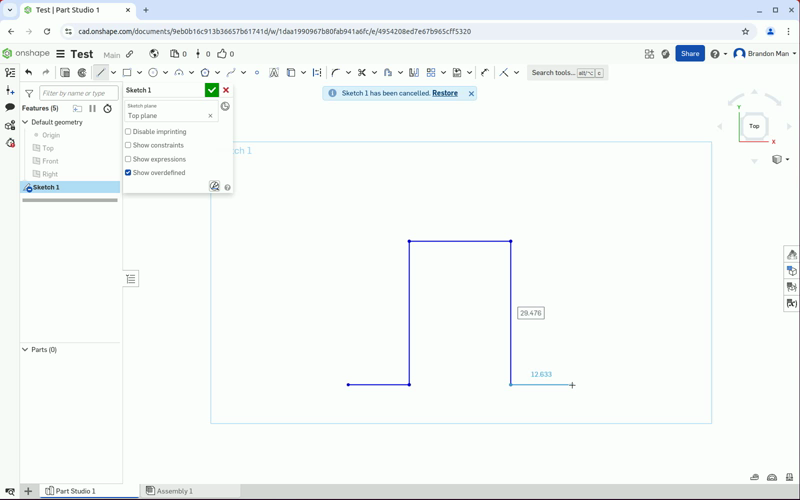
key_up(shift)
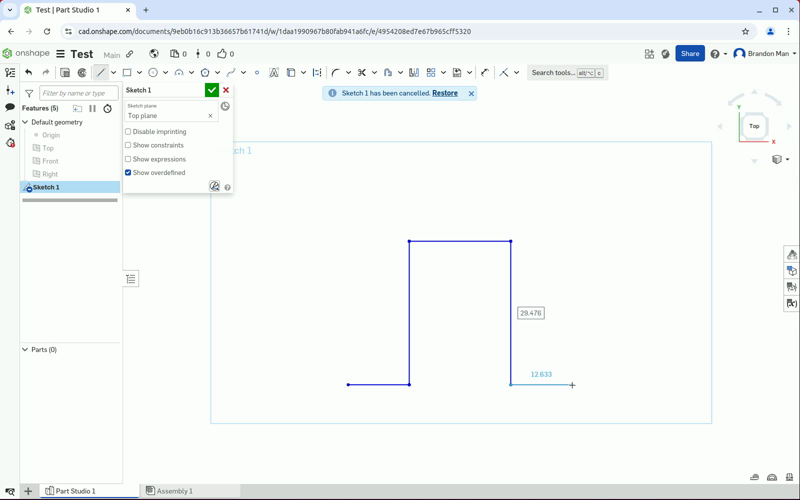
key_down(shift)
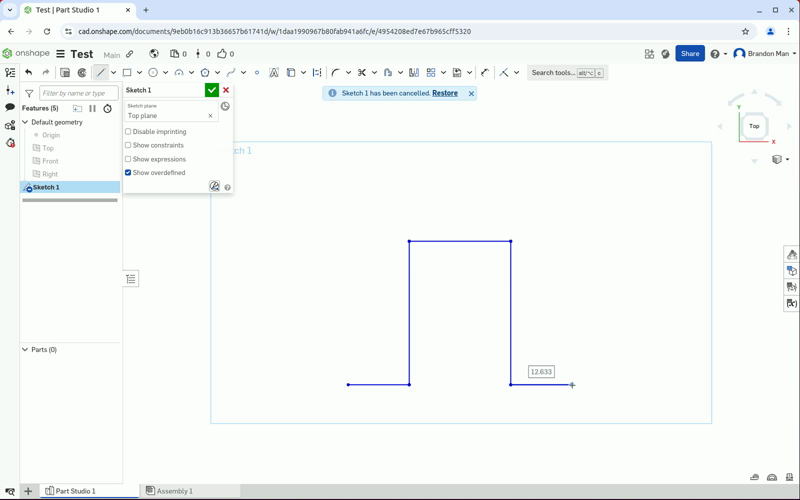
mouse_move(572, 182)
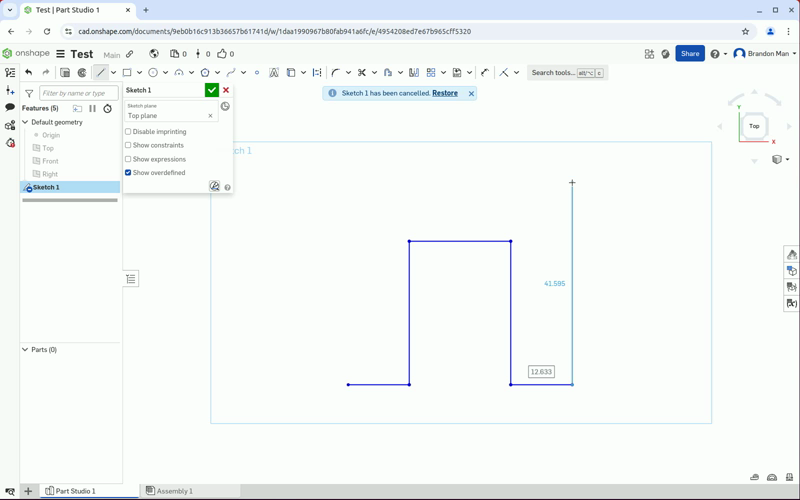
click(572, 182)
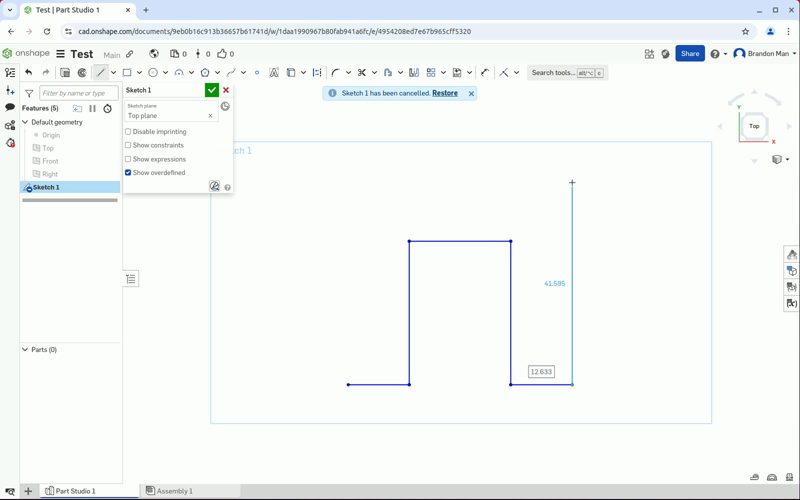
key_up(shift)
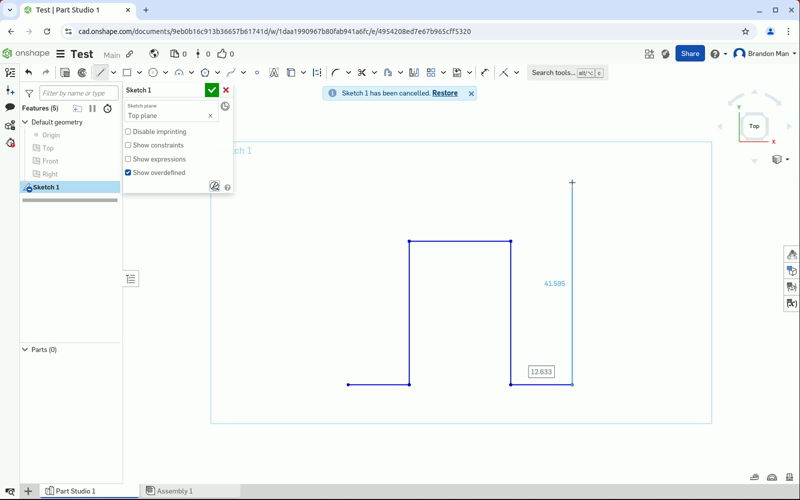
key_down(shift)
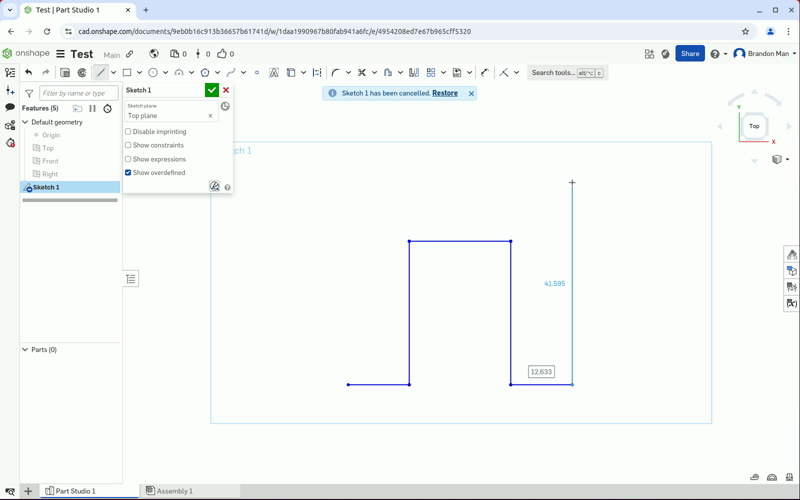
mouse_move(348, 182)
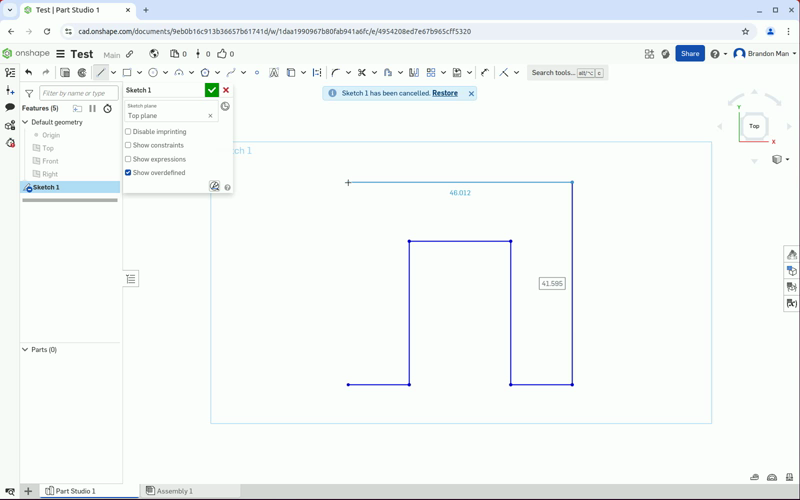
click(348, 182)
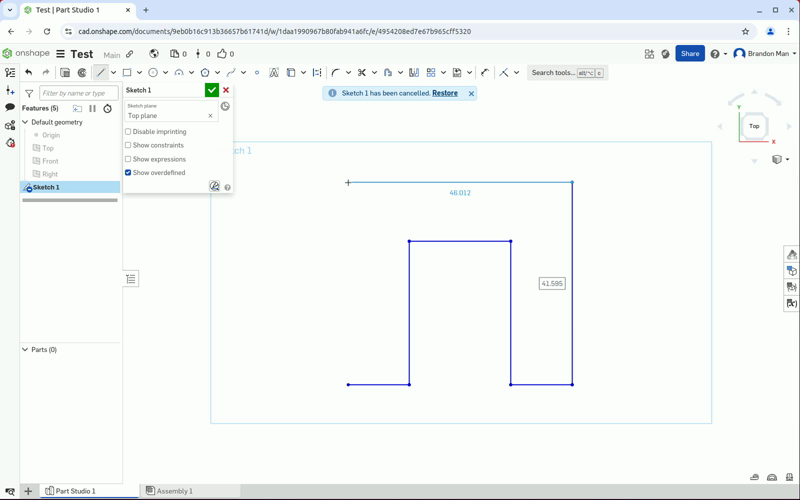
key_up(shift)
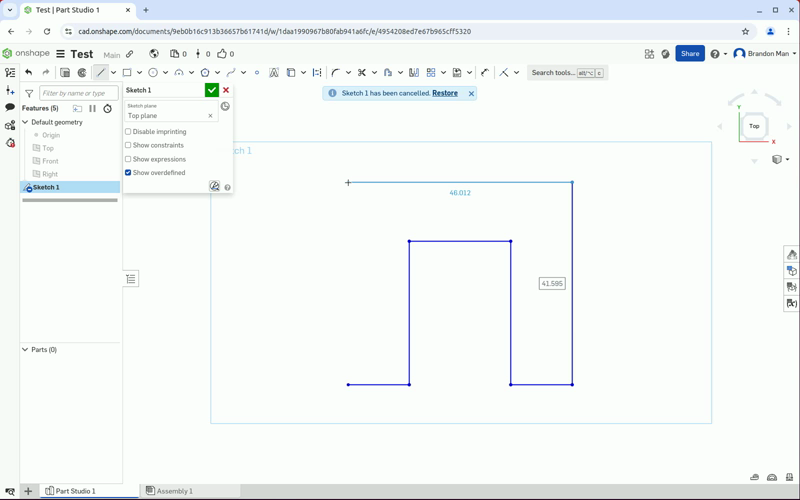
key_down(shift)
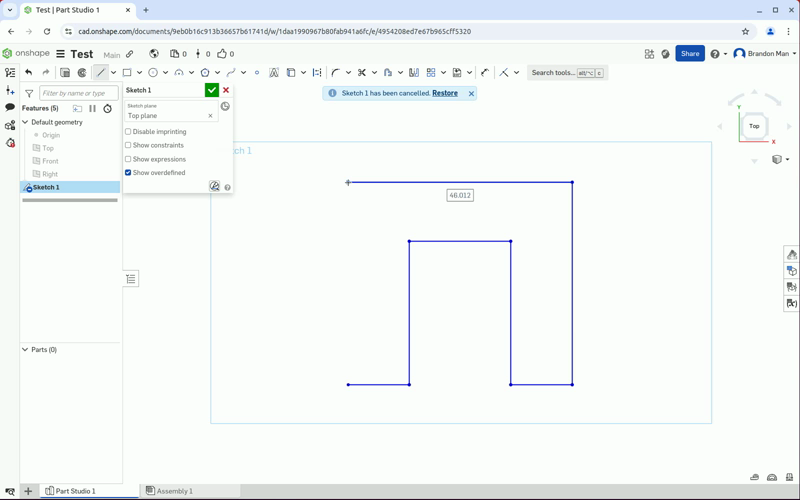
mouse_move(348, 384)
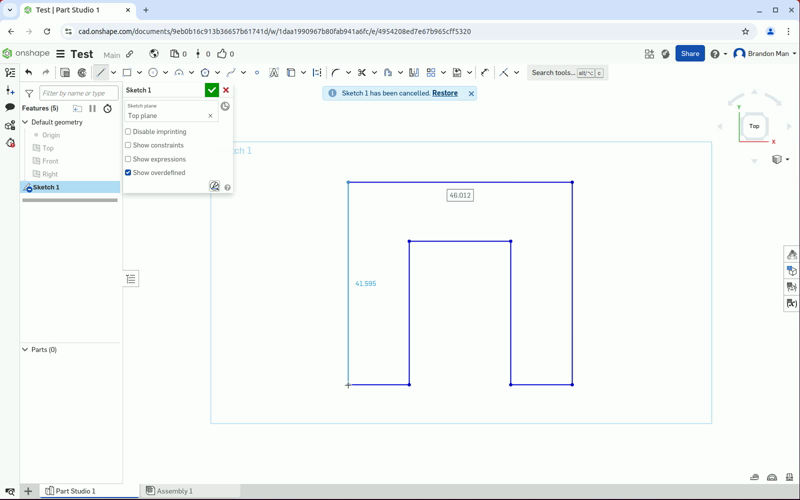
key_up(shift)
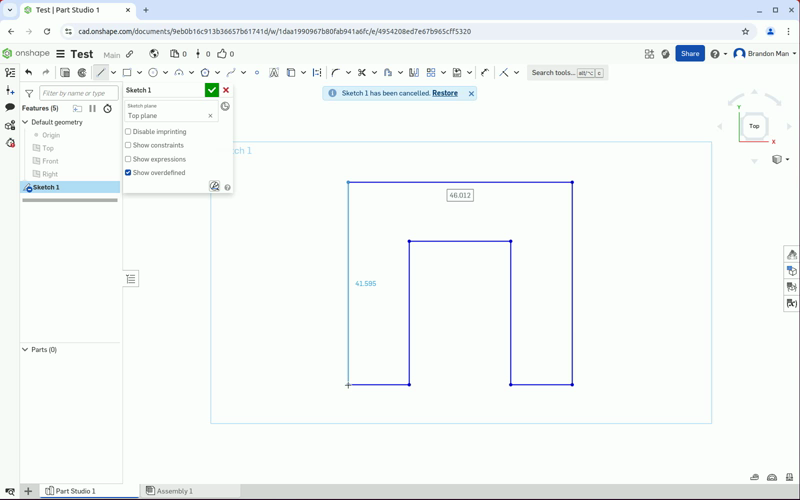
click(348, 384)
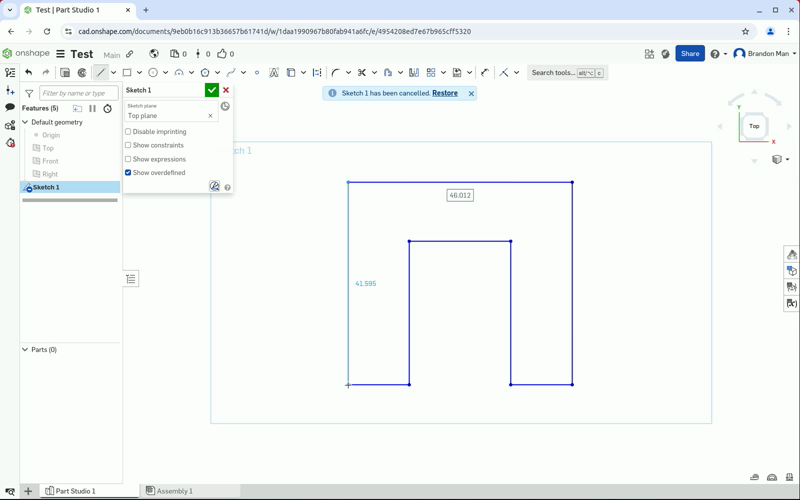
key(esc)
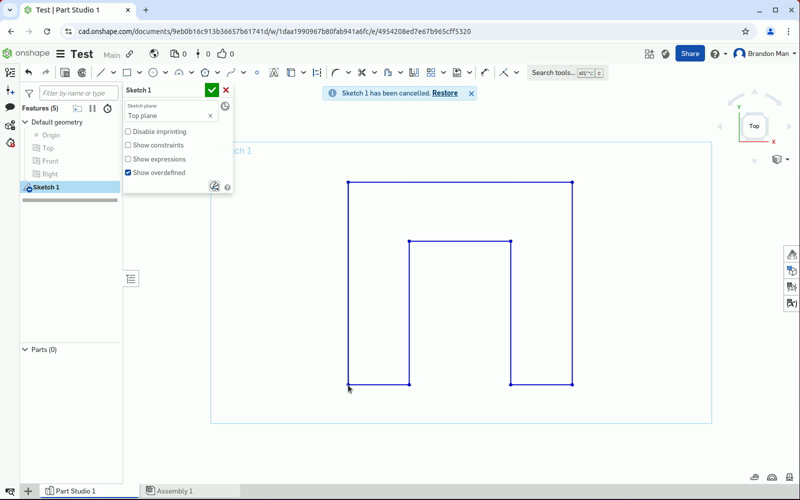
mouse_move(537, 215)
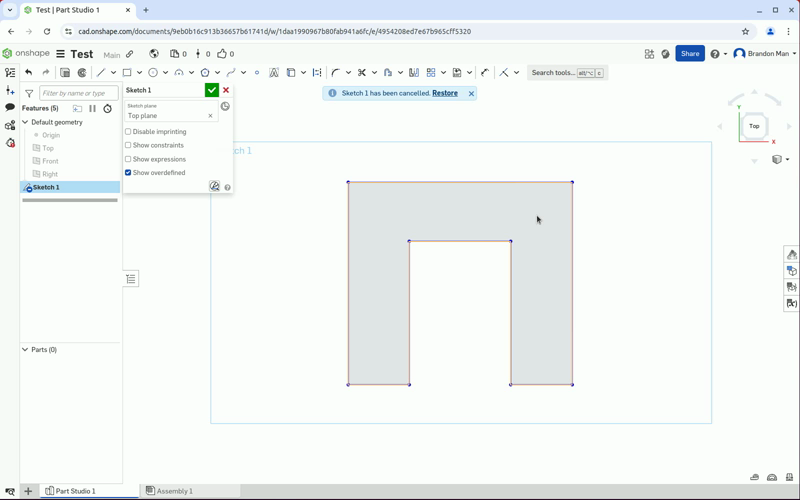
click(537, 215)
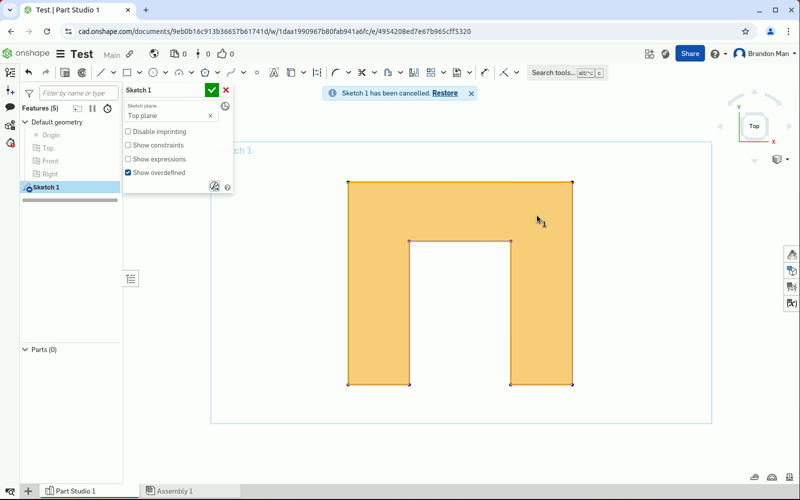
mouse_move(73, 352)
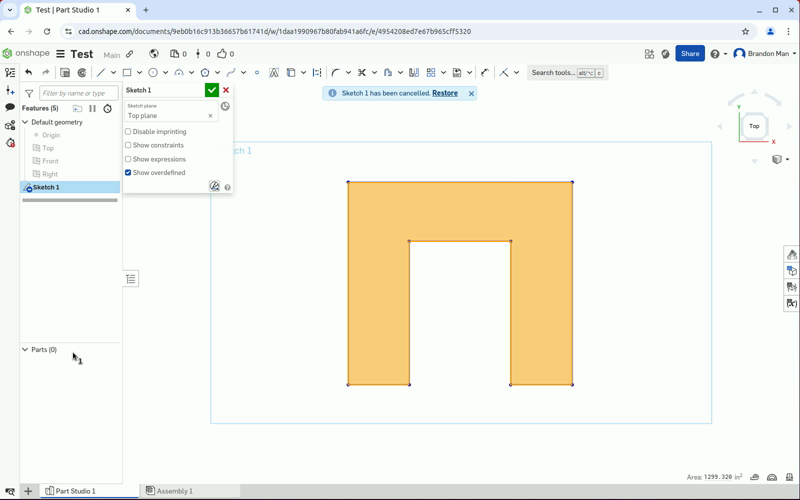
key(shift+y)
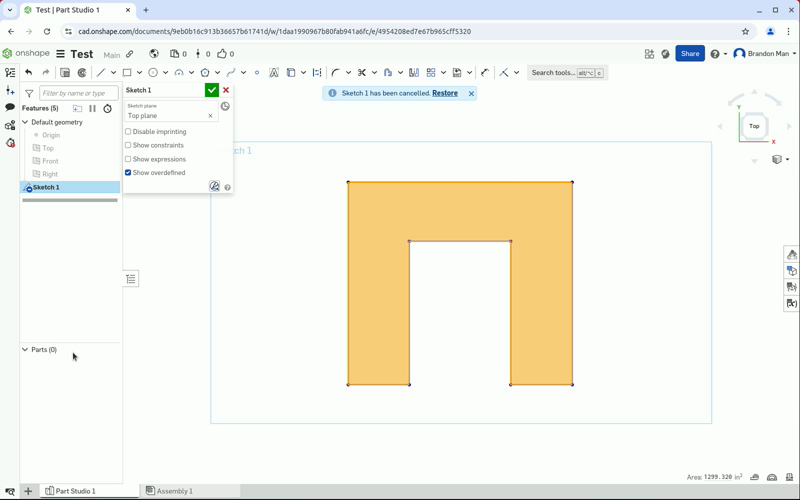
key(shift+e)
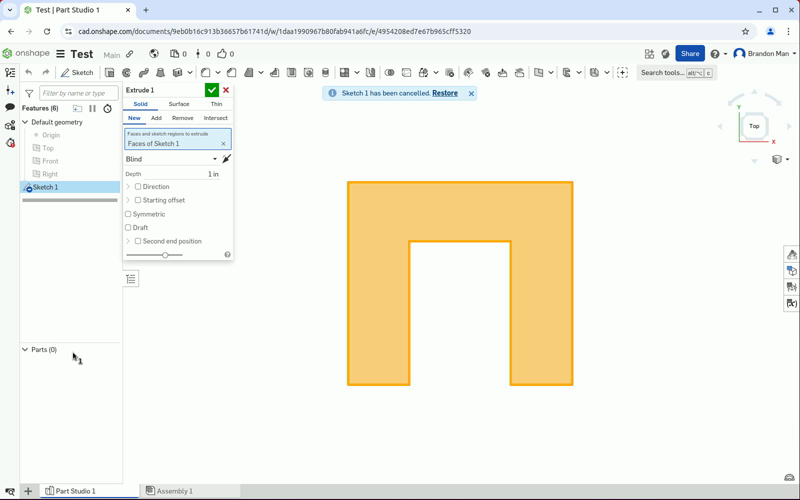
mouse_move(143, 106)
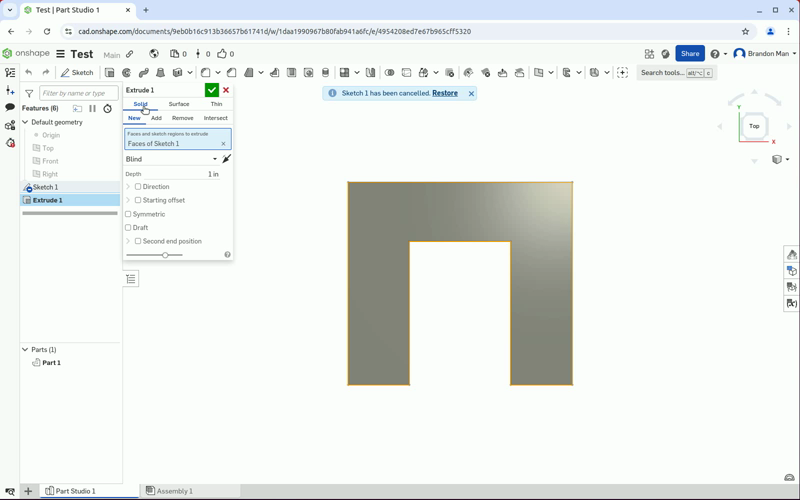
click(143, 106)
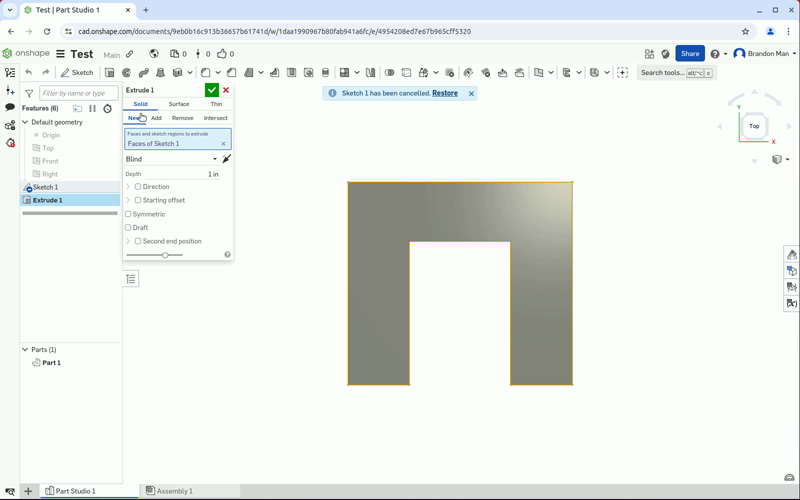
mouse_move(137, 120)
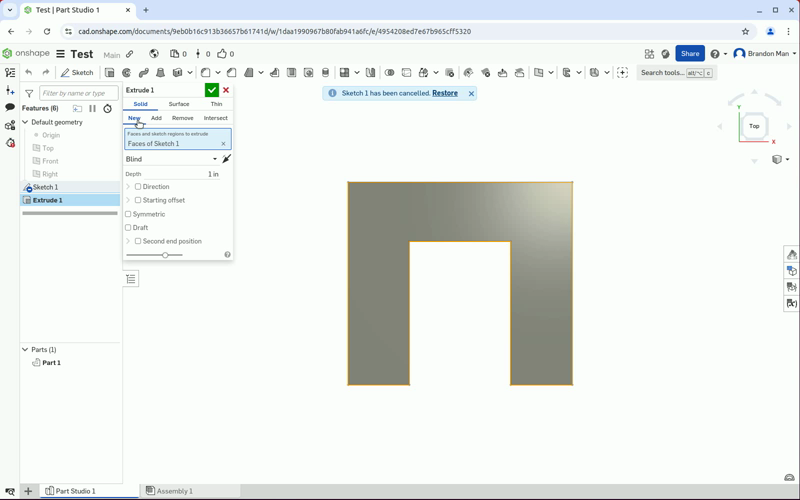
click(137, 120)
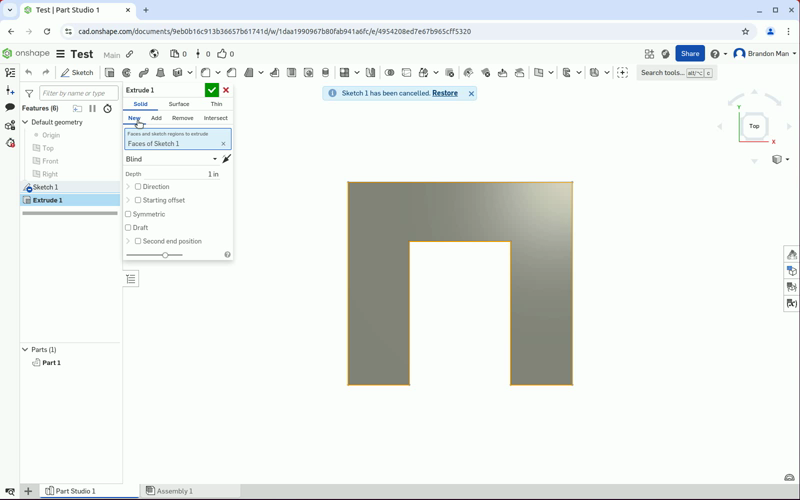
key(tab, 4)
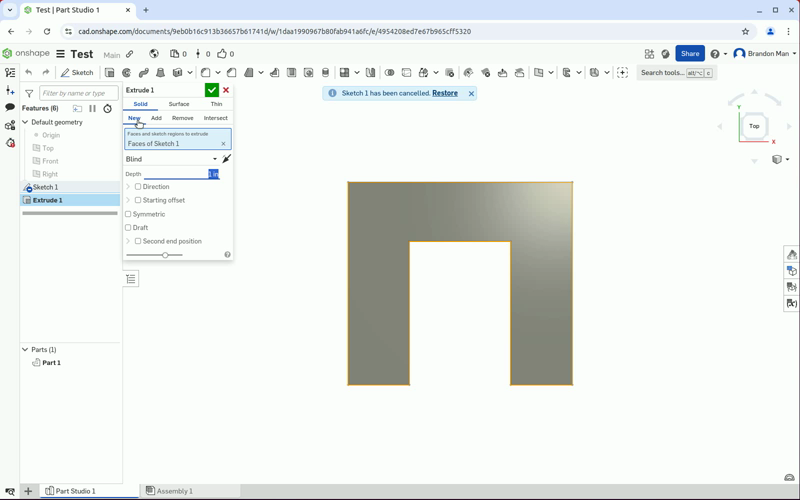
text(3.129)
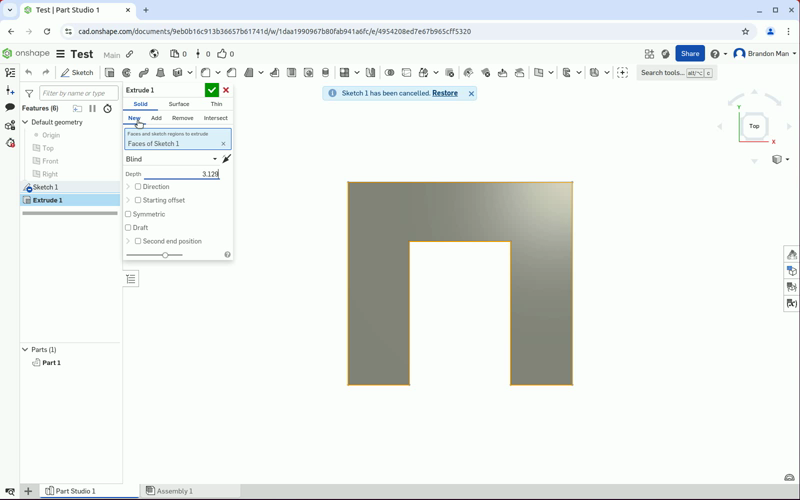
key(enter)
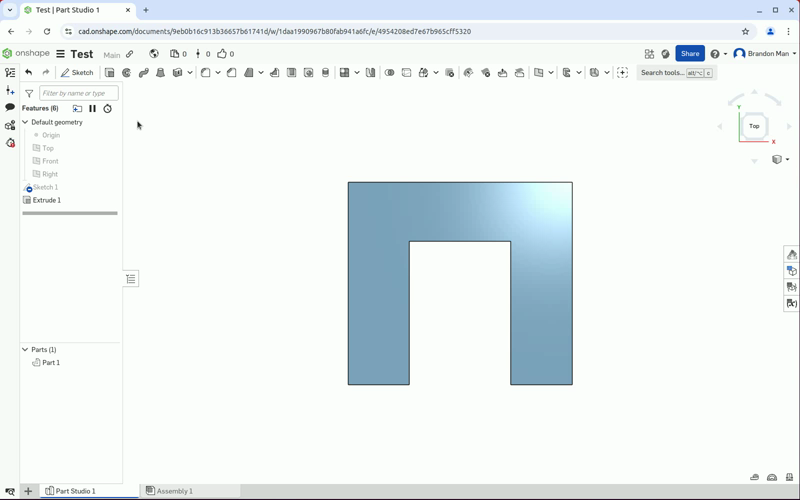
key(shift+h)
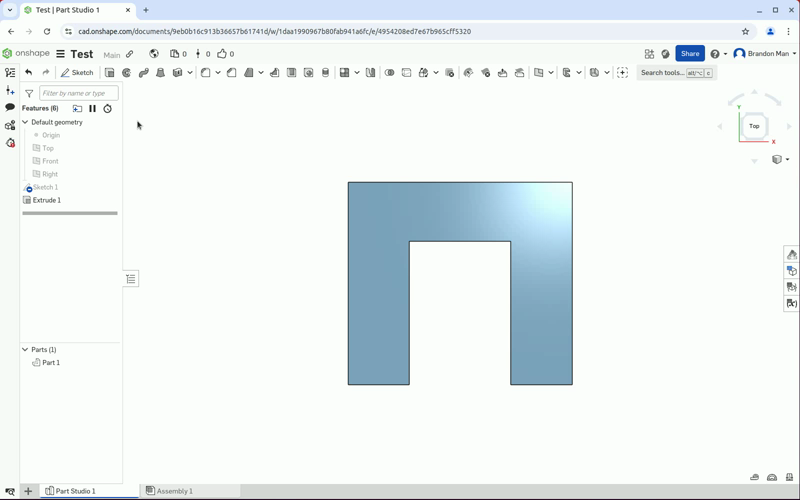
key(shift+h)
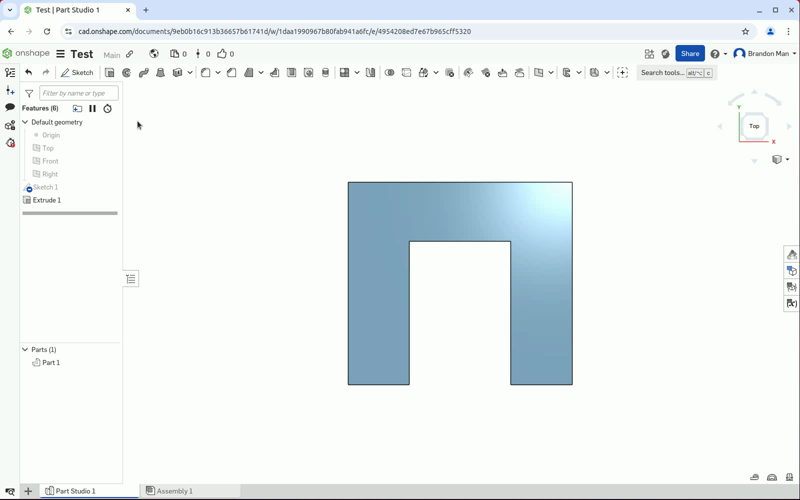
mouse_move(73, 189)
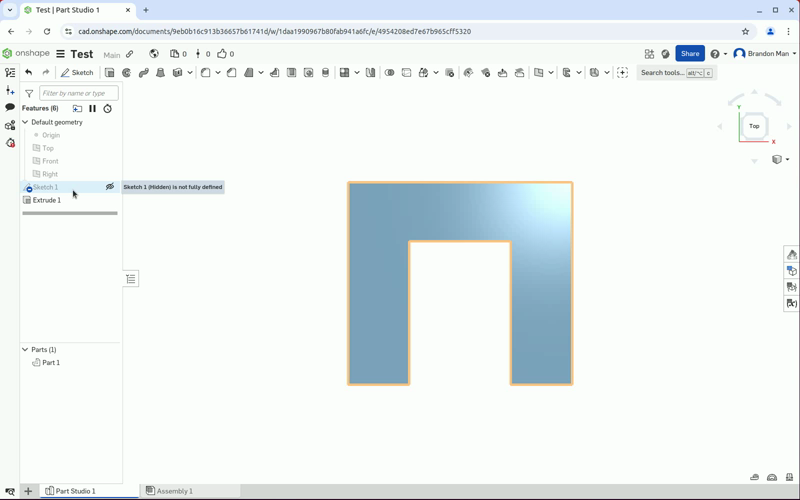
click(73, 189)
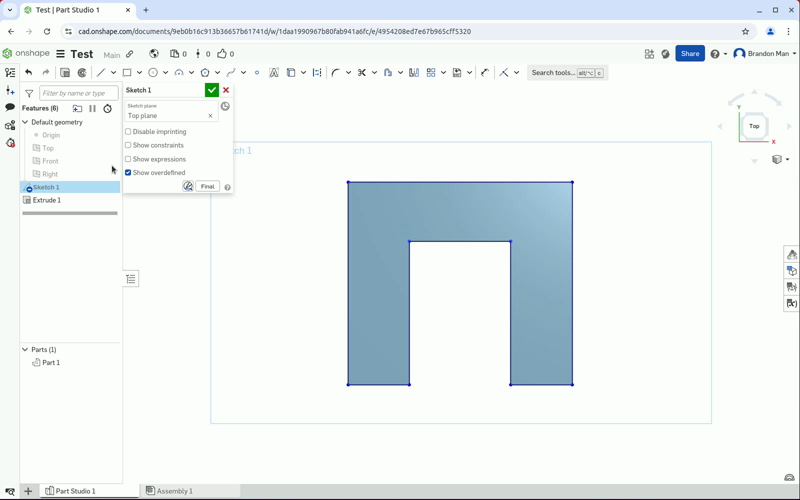
mouse_move(229, 92)
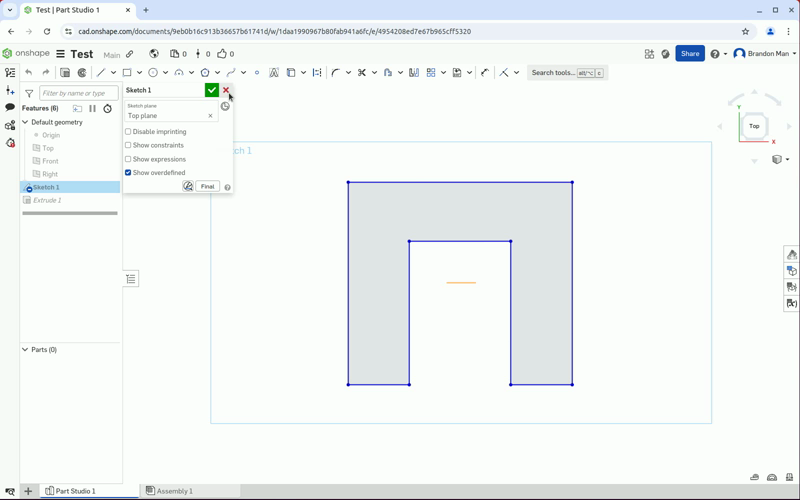
click(229, 92)
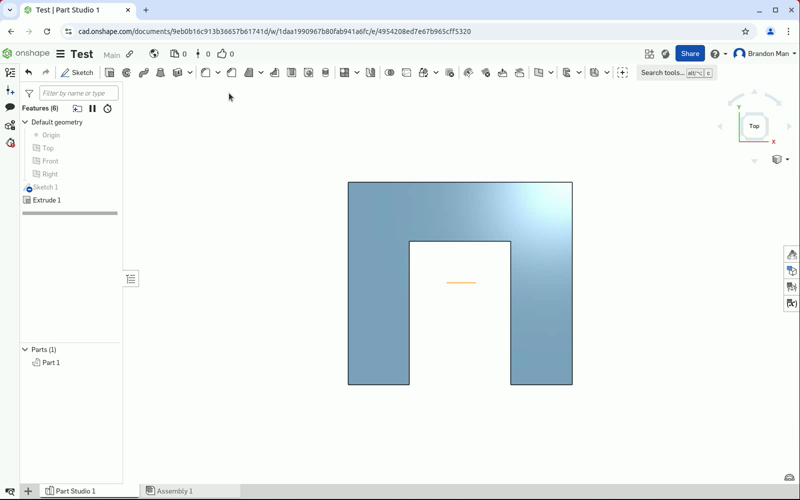
mouse_move(73, 352)
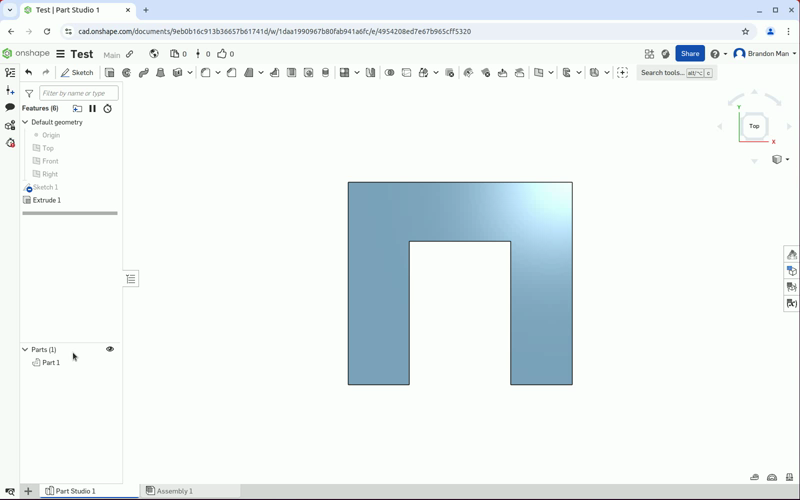
key(y)
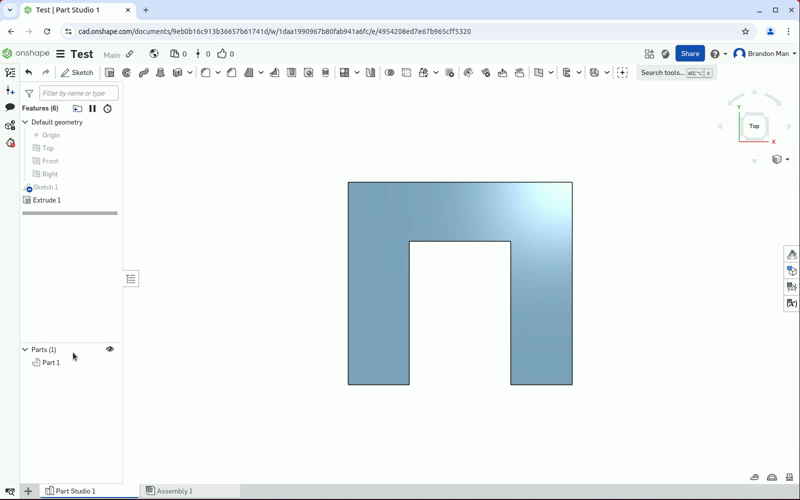
key(shift+p)
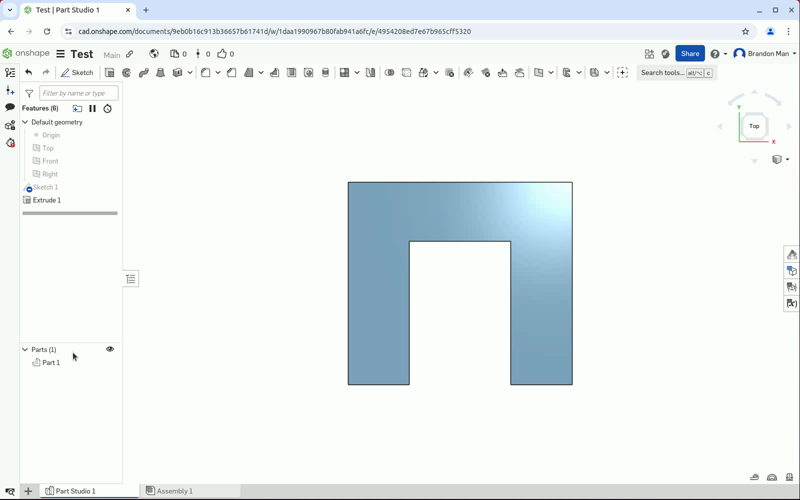
key(space)
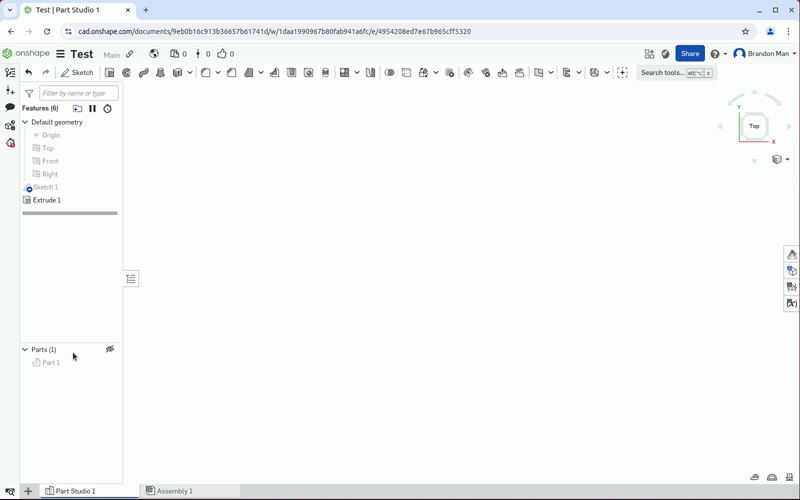
key_down(shift)
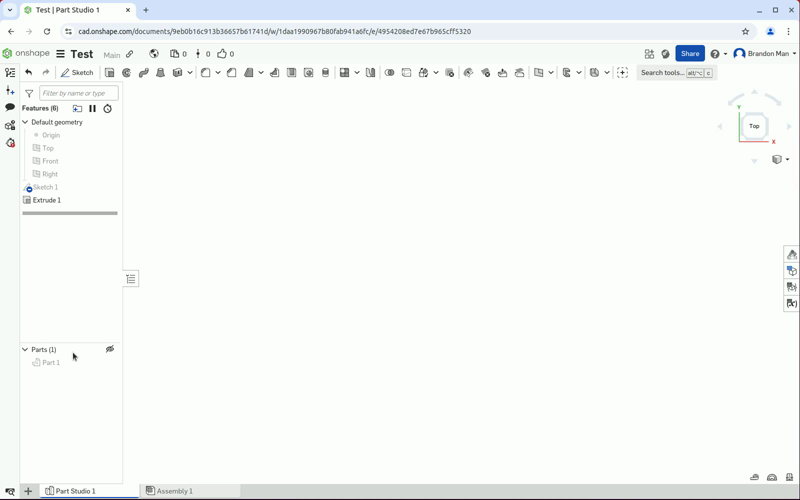
key(up)
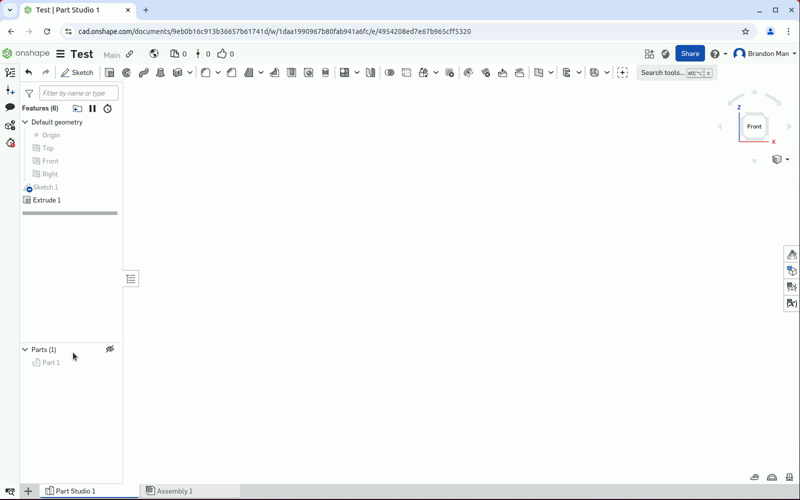
key_up(shift)
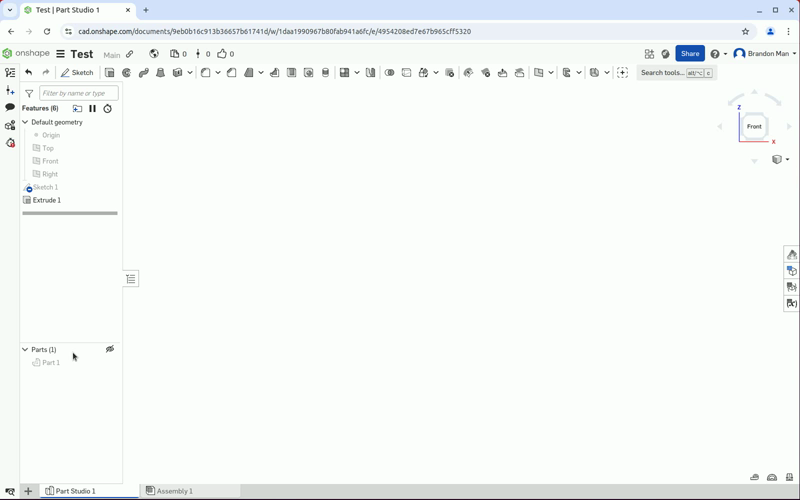
mouse_move(73, 352)
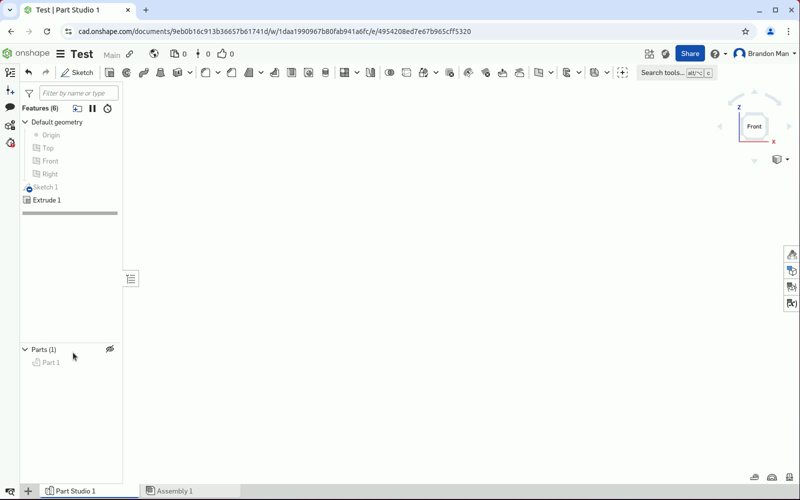
key(shift+y)
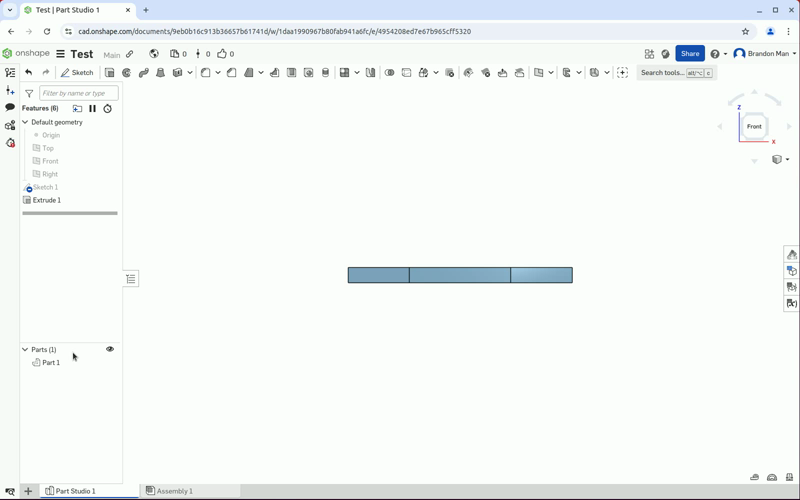
mouse_move(541, 75)
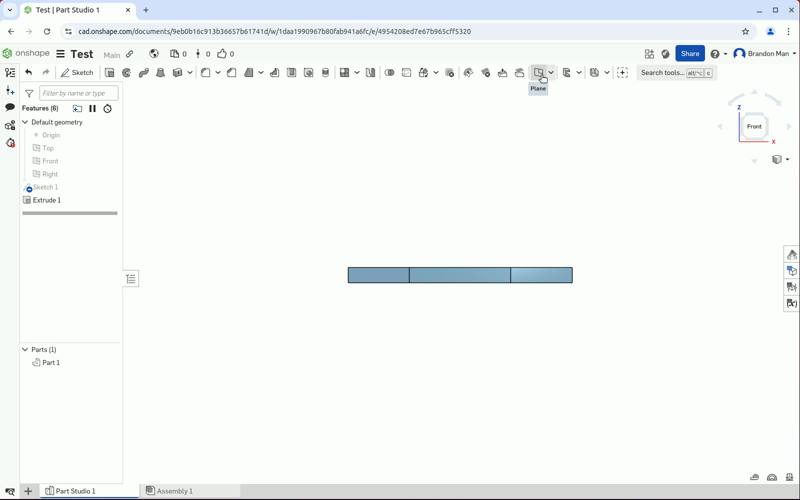
click(541, 75)
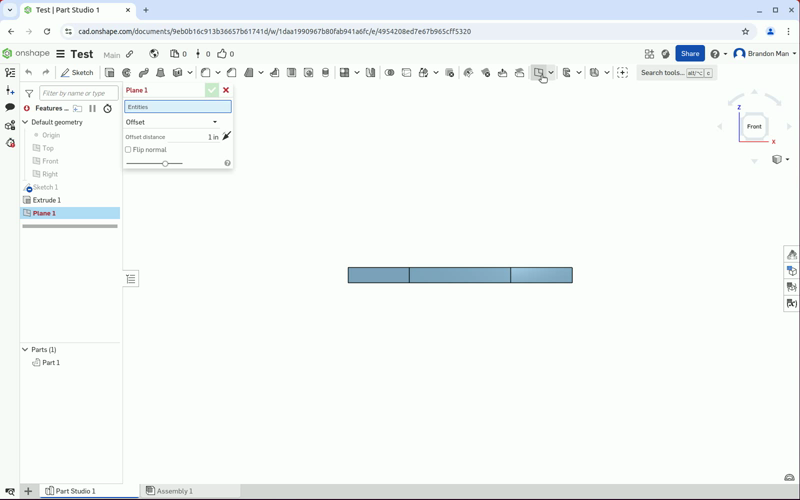
mouse_move(73, 163)
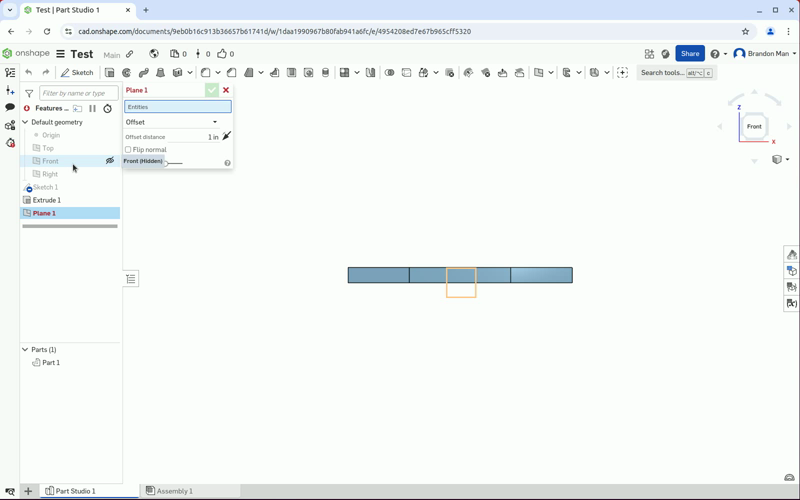
click(73, 163)
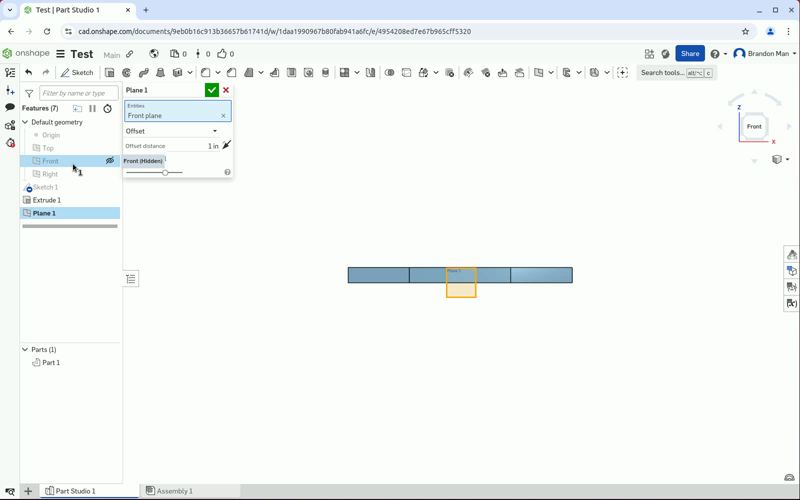
key(tab, 2)
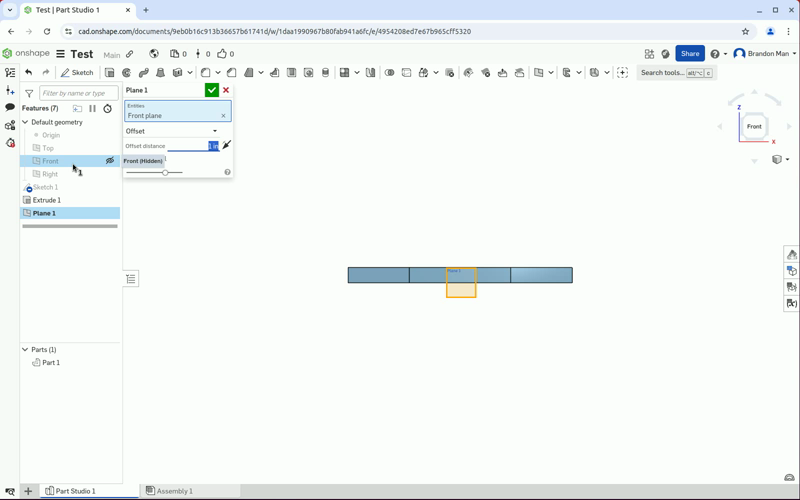
text(20.951)
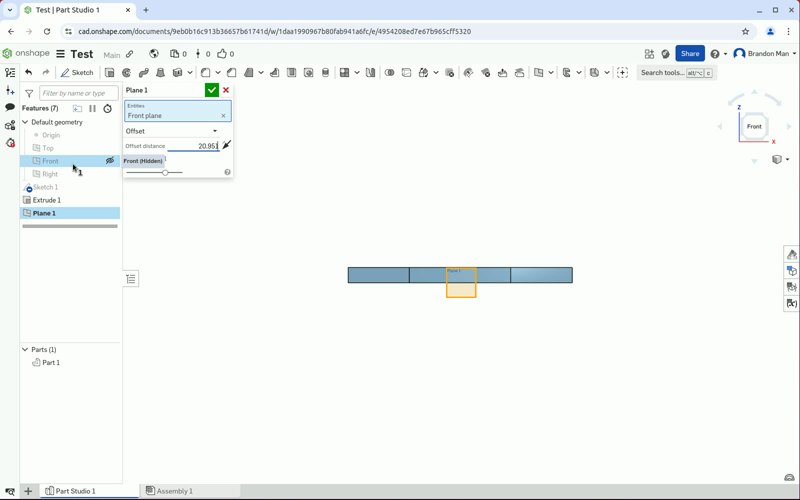
key(enter, 2)
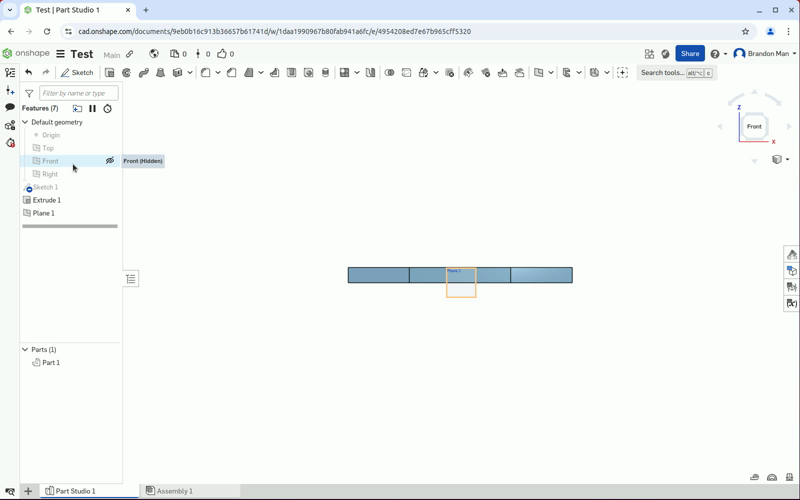
key(shift+s)
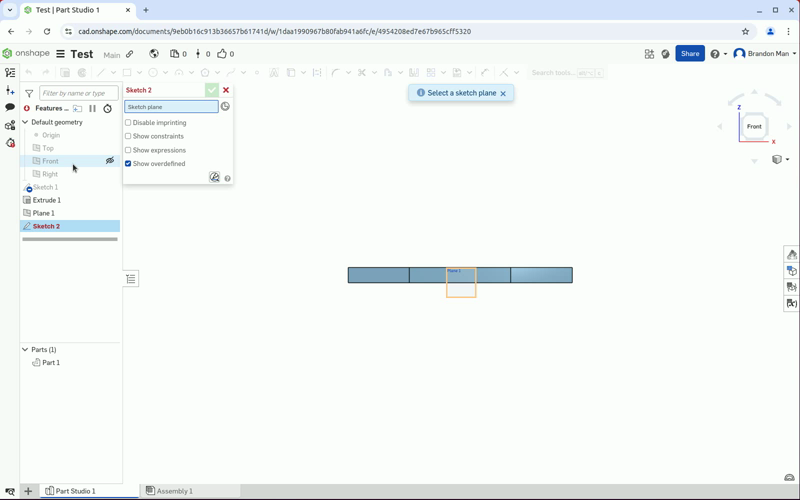
mouse_move(73, 215)
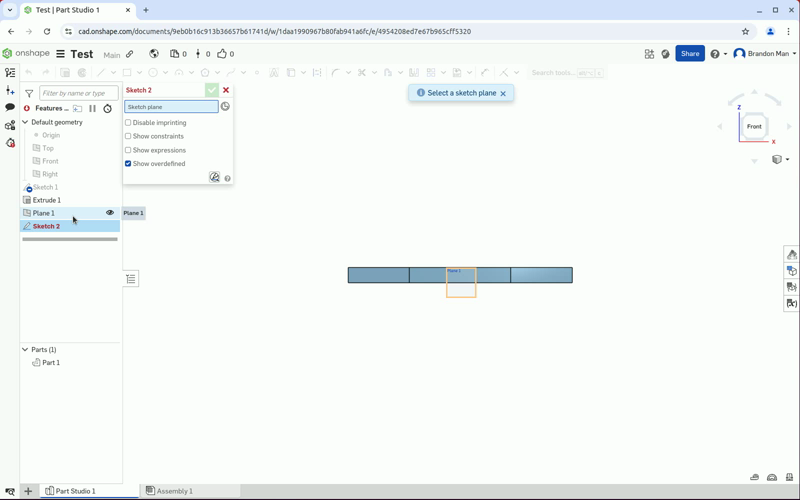
click(73, 215)
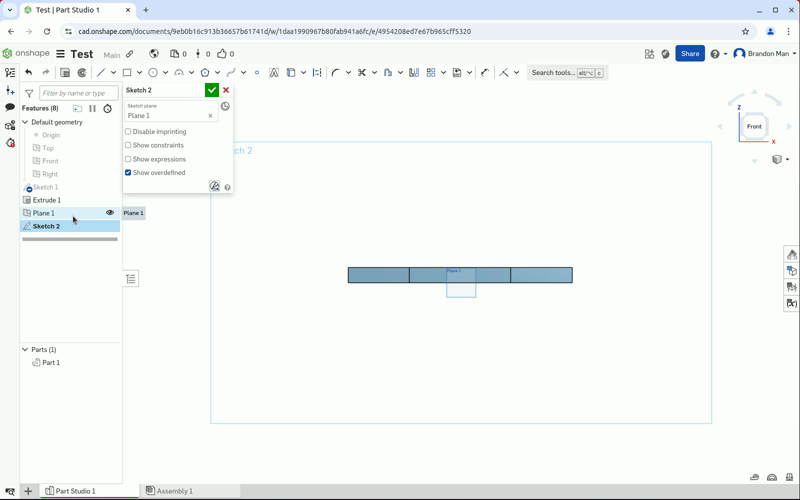
mouse_move(73, 352)
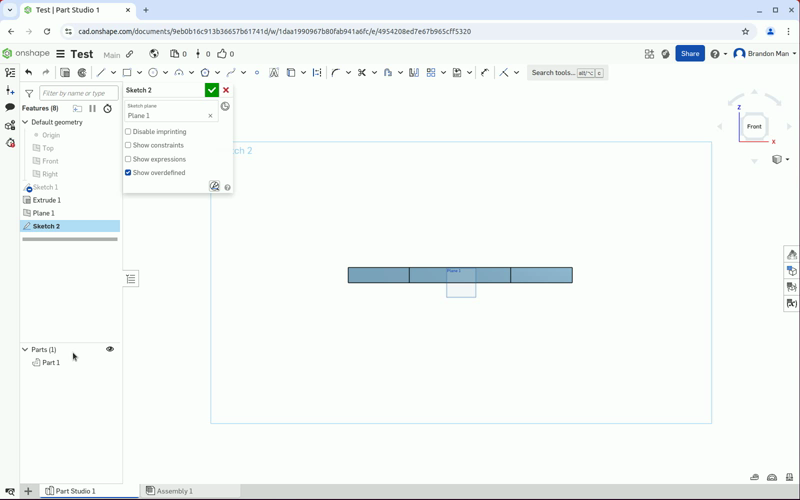
key(y)
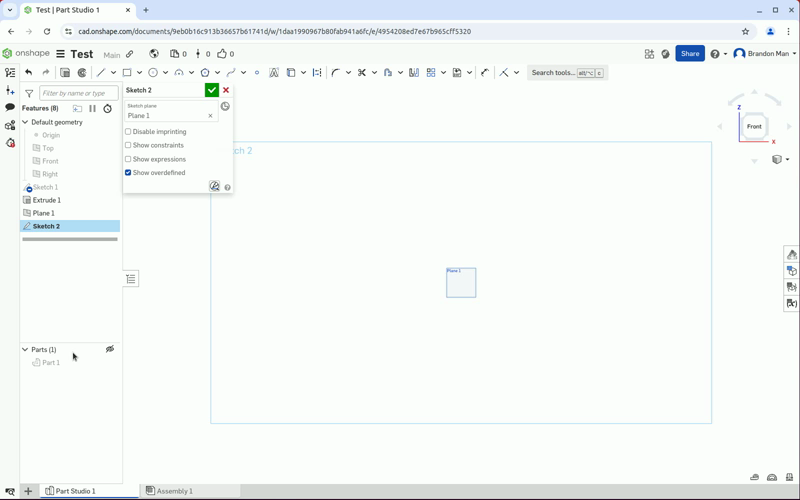
key(c)
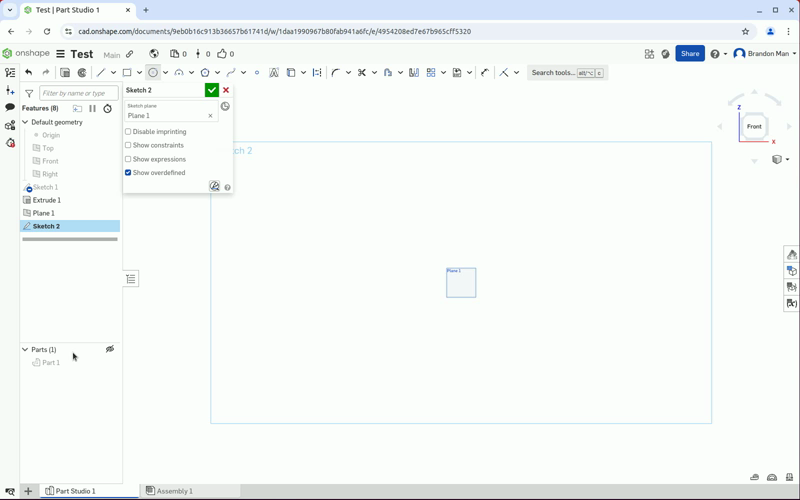
key_down(shift)
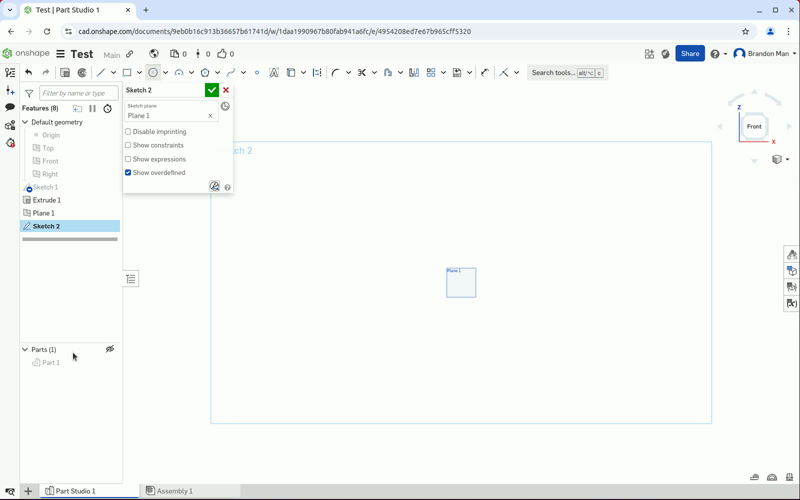
mouse_move(379, 274)
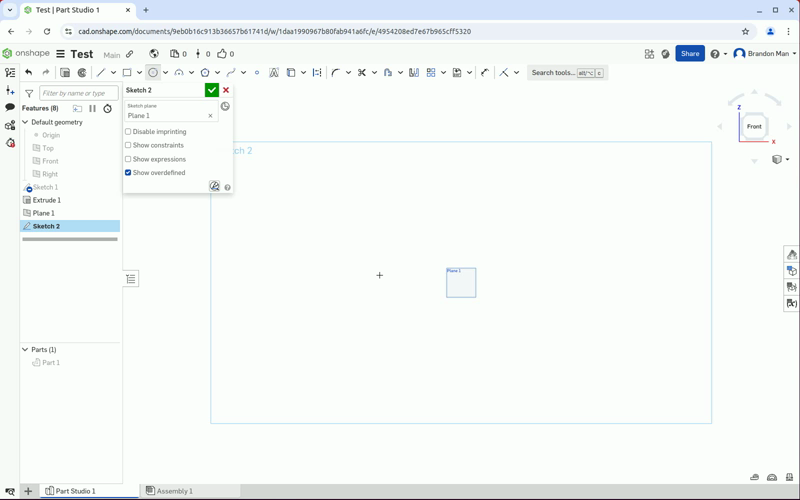
click(379, 274)
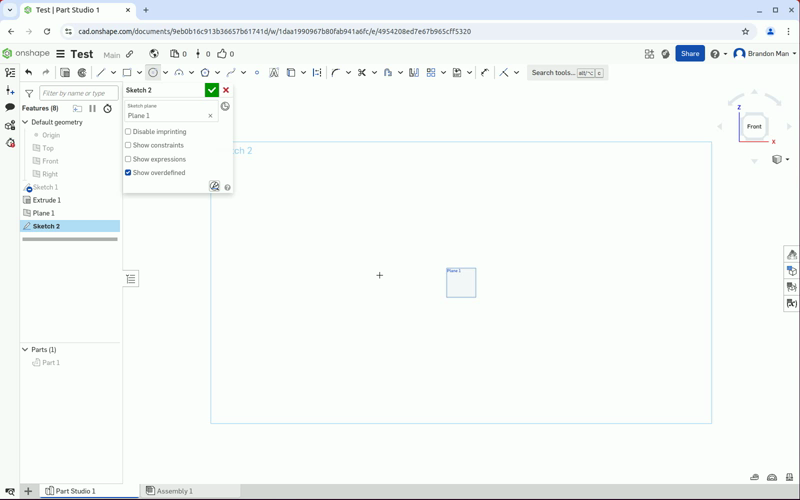
key_up(shift)
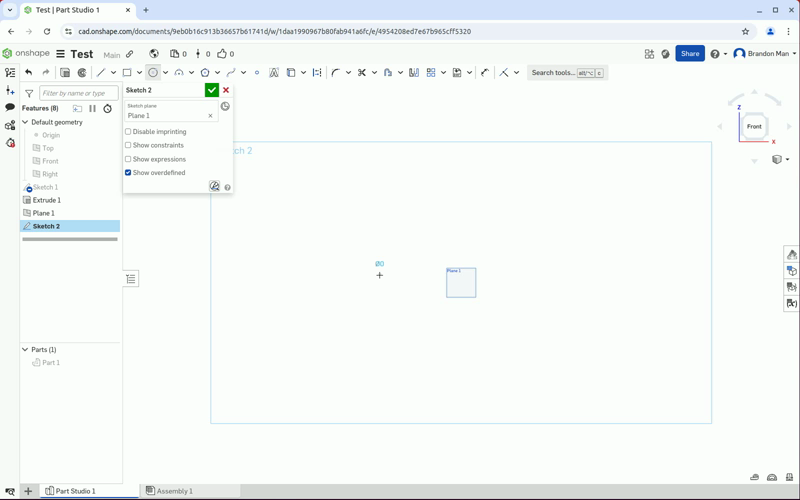
mouse_move(386, 274)
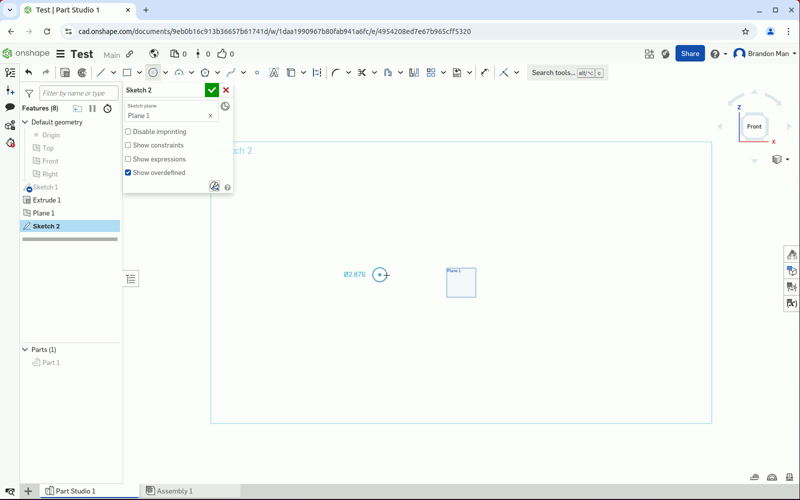
click(386, 274)
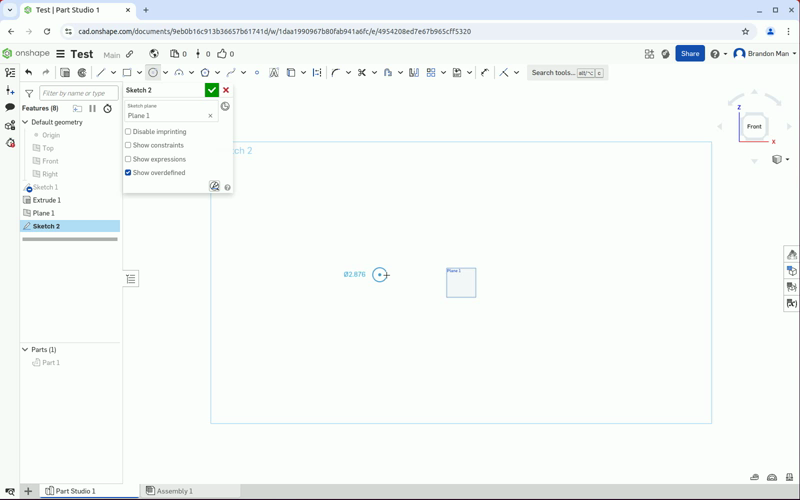
key(esc)
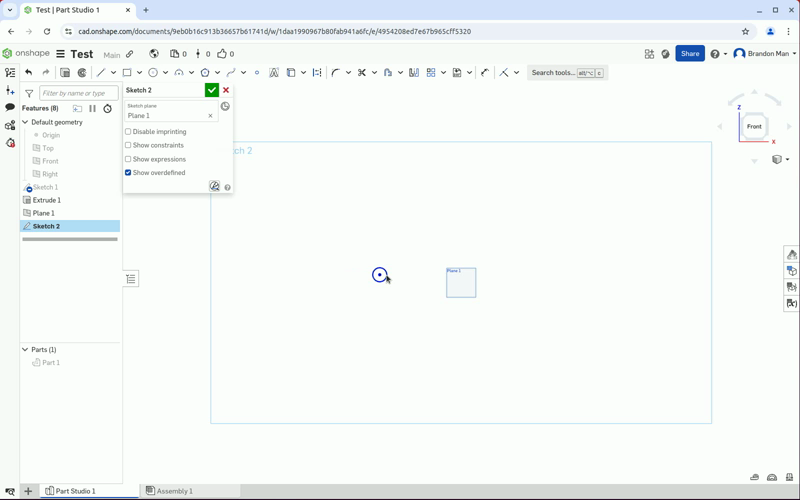
mouse_move(377, 270)
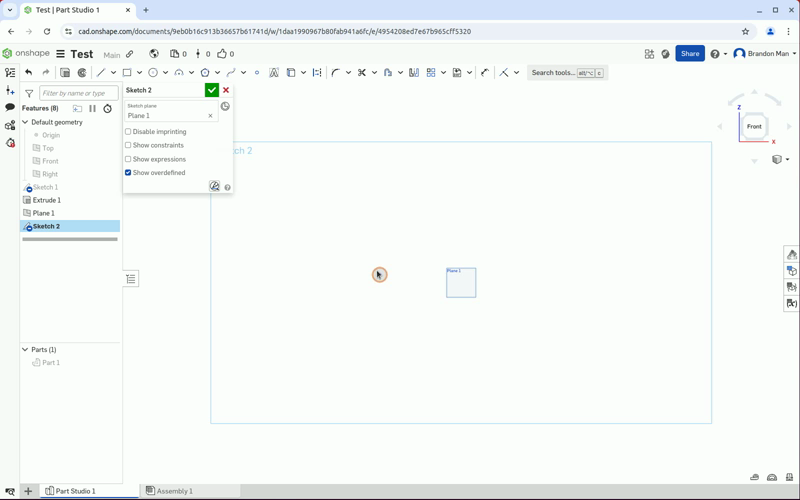
scroll(6)
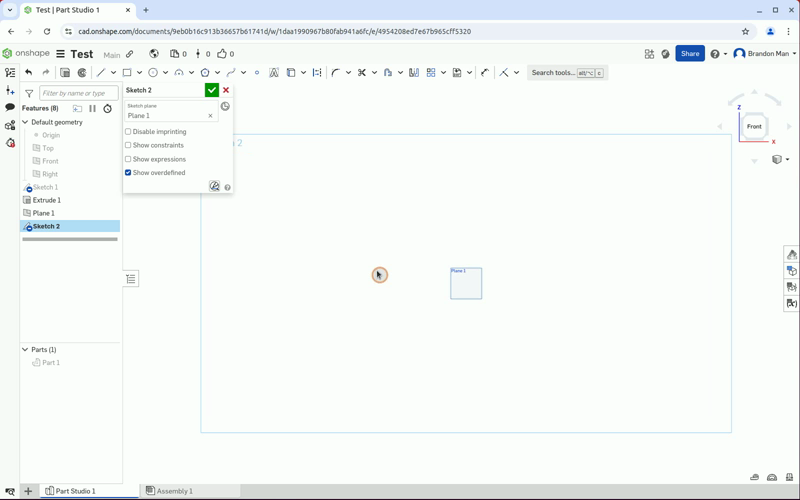
scroll(6)
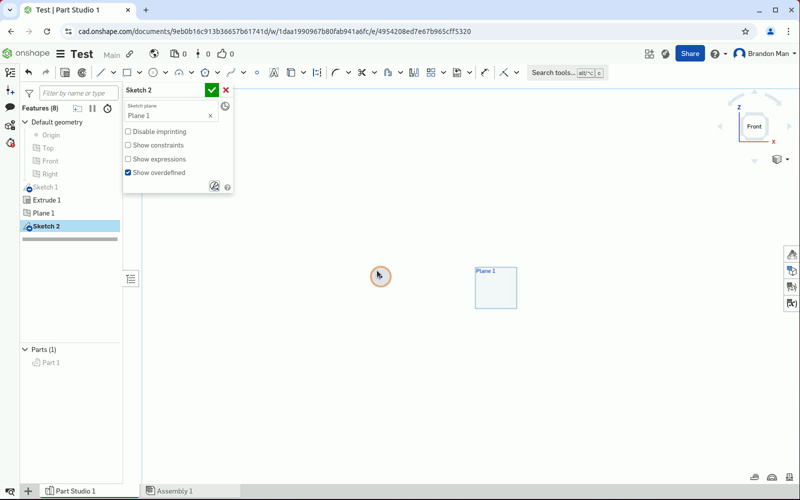
scroll(6)
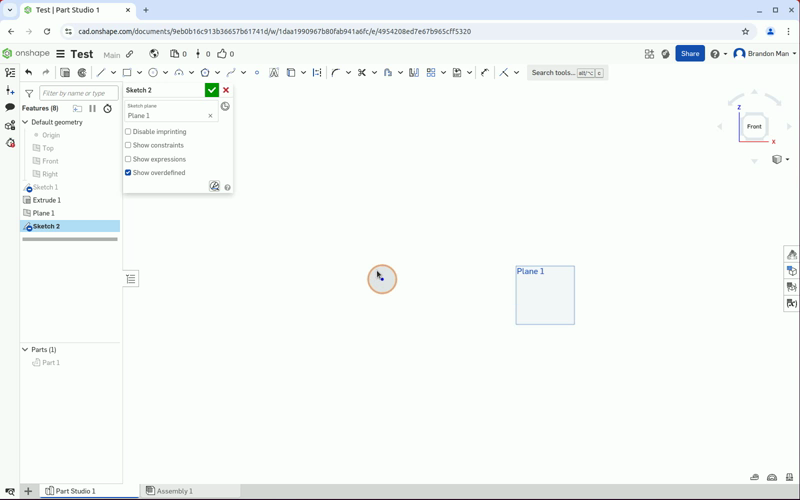
scroll(6)
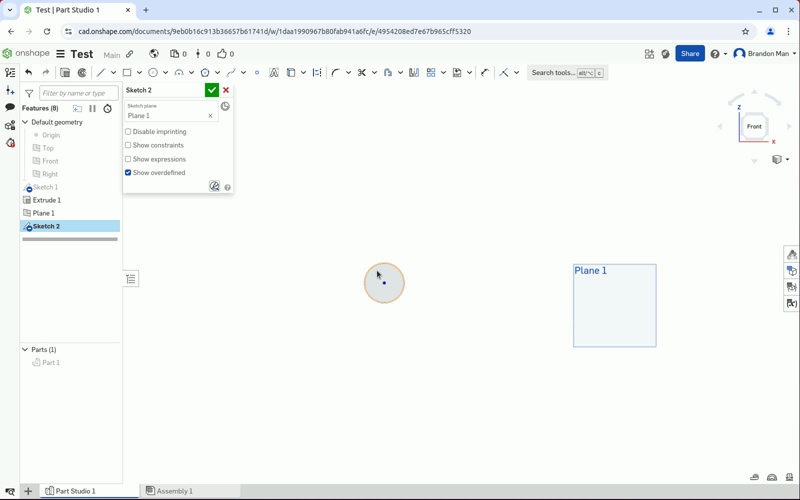
scroll(6)
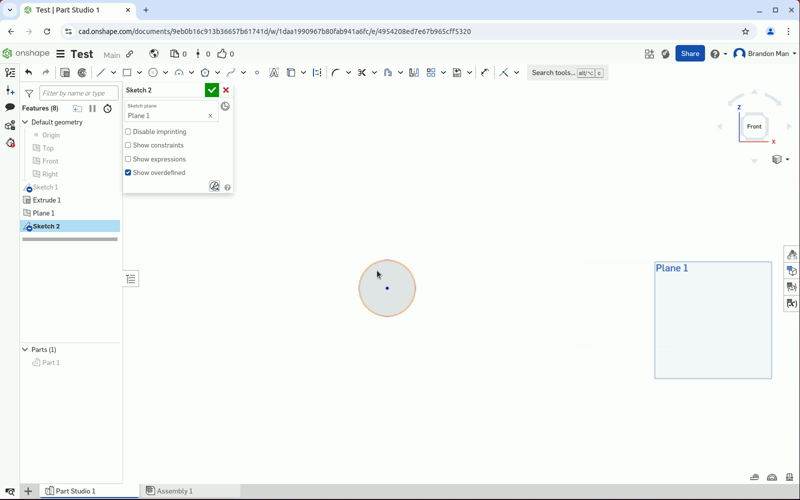
scroll(6)
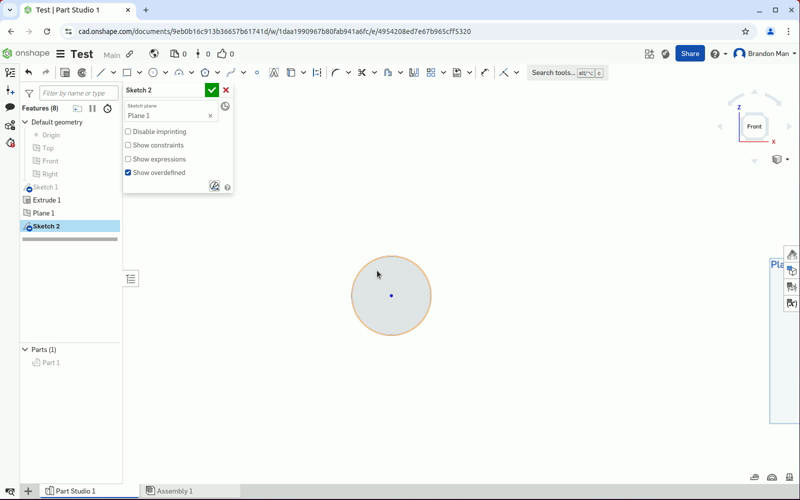
scroll(6)
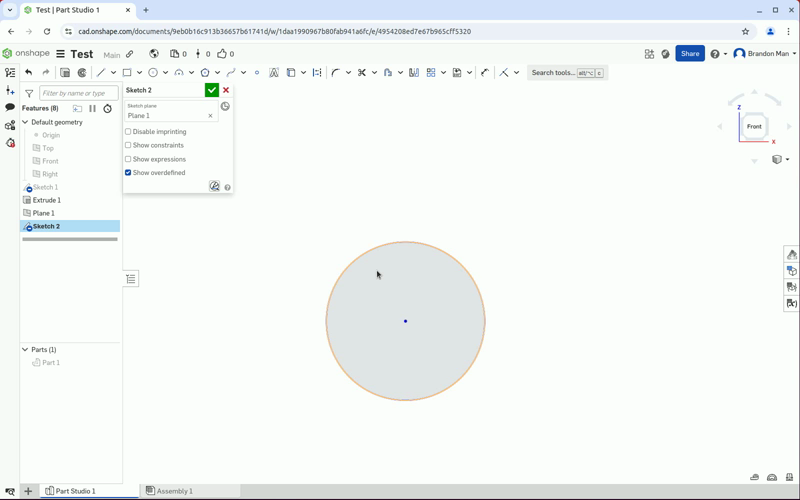
click(377, 270)
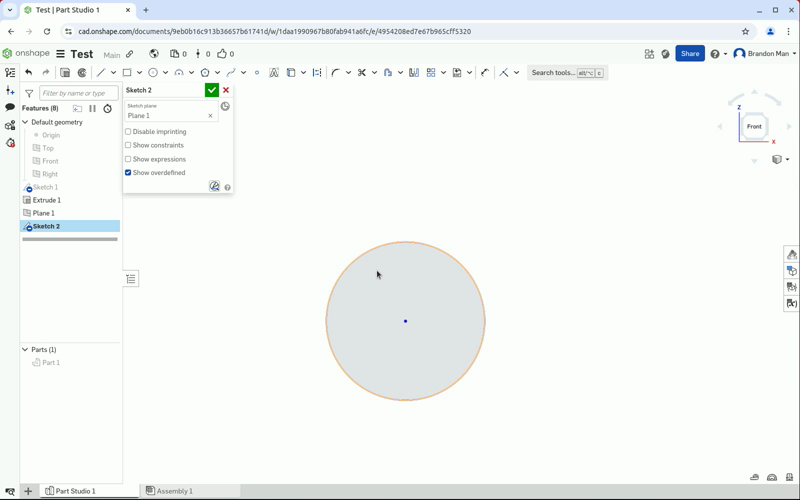
scroll(-6)
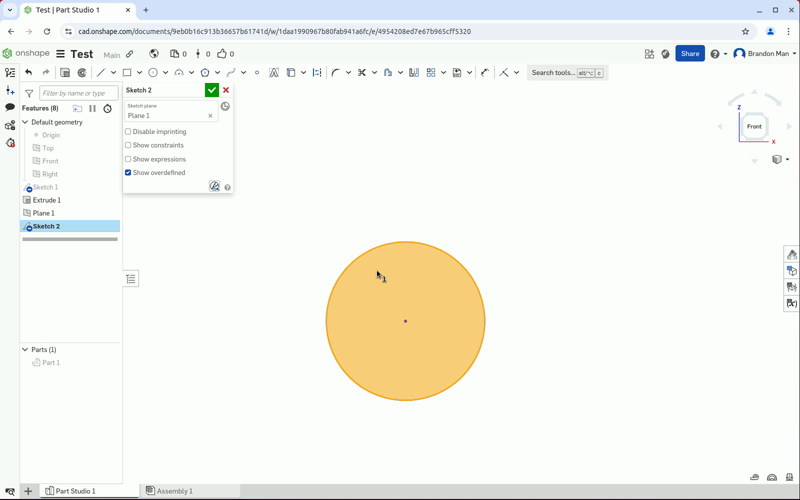
scroll(-6)
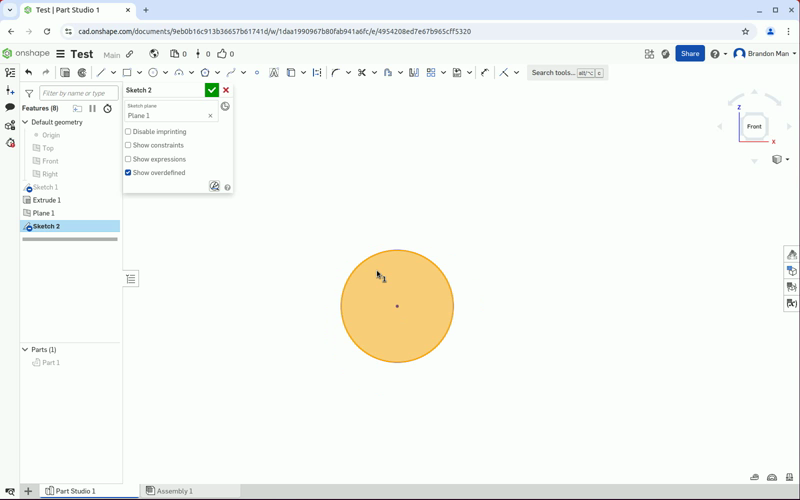
scroll(-6)
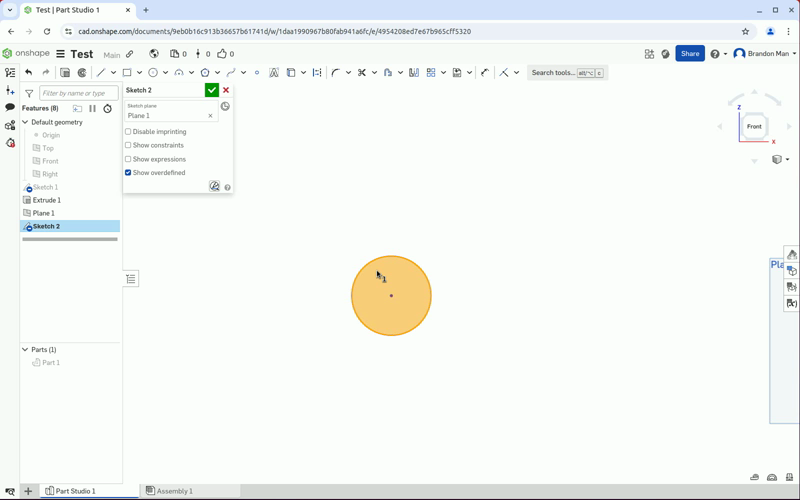
scroll(-6)
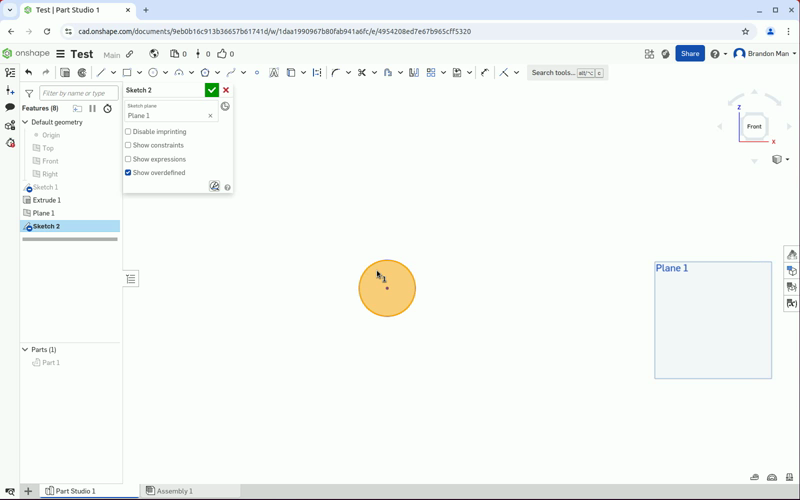
scroll(-6)
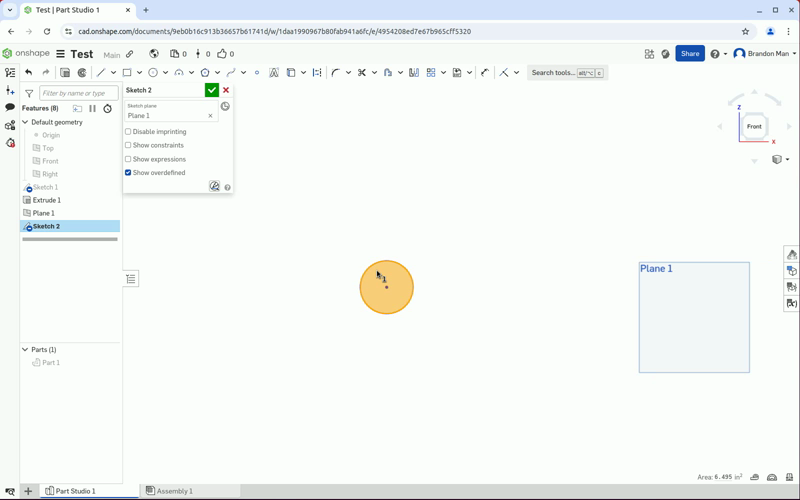
scroll(-6)
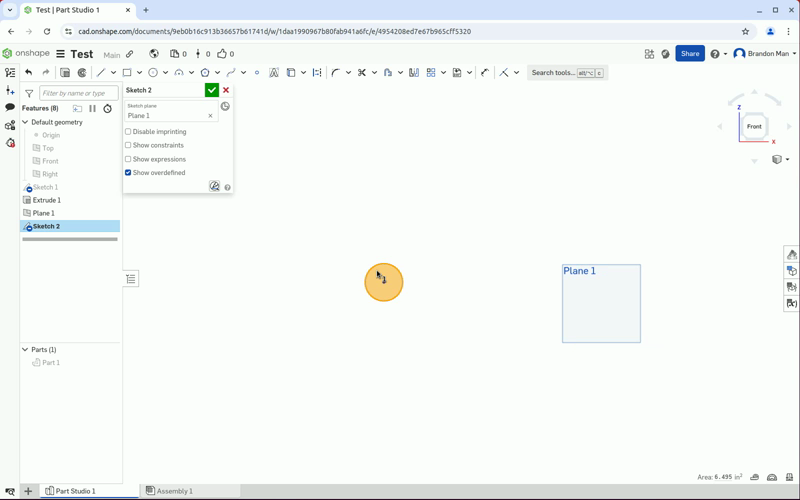
scroll(-6)
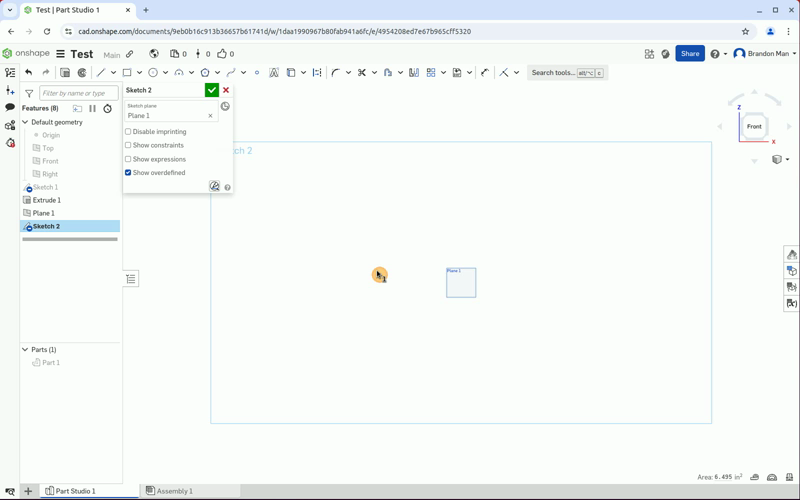
mouse_move(73, 352)
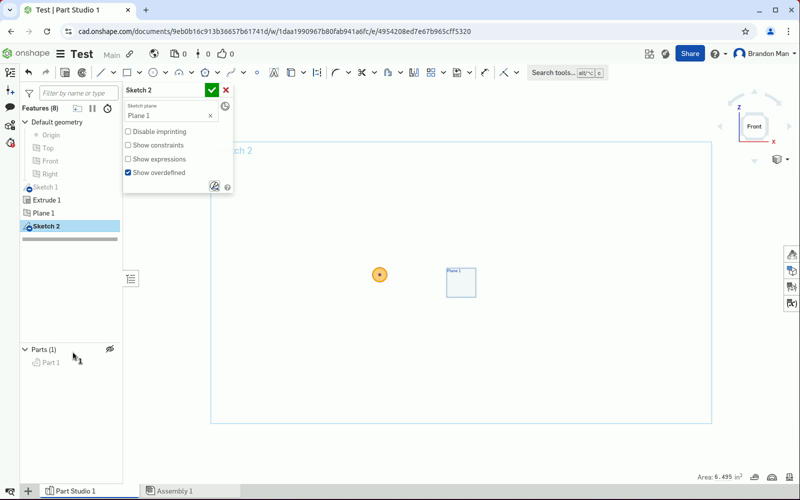
key(shift+y)
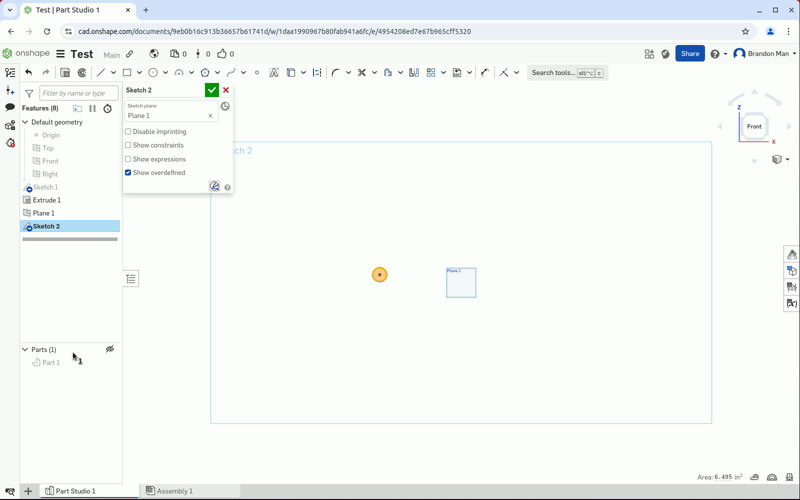
key(shift+e)
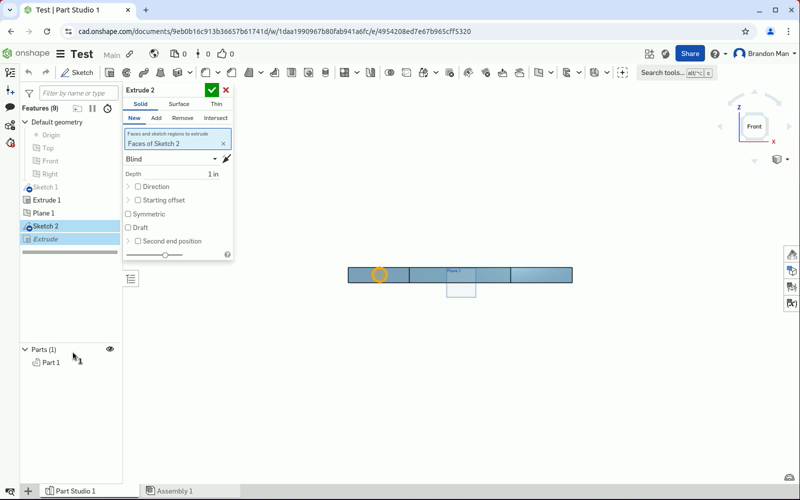
mouse_move(143, 106)
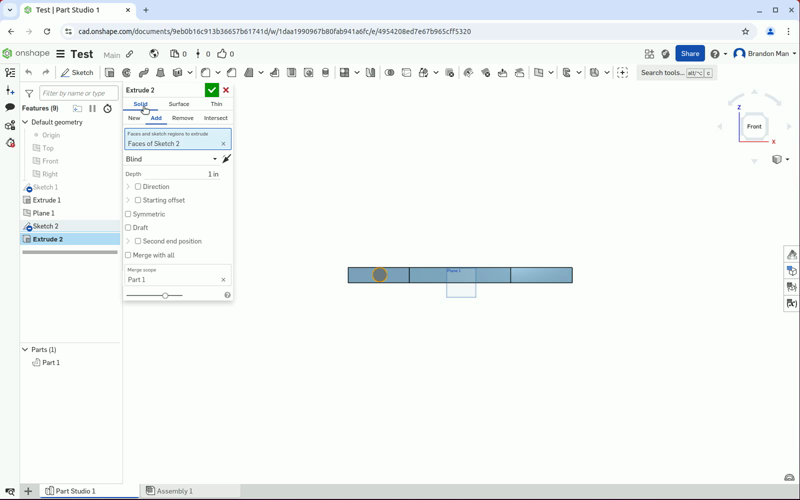
click(143, 106)
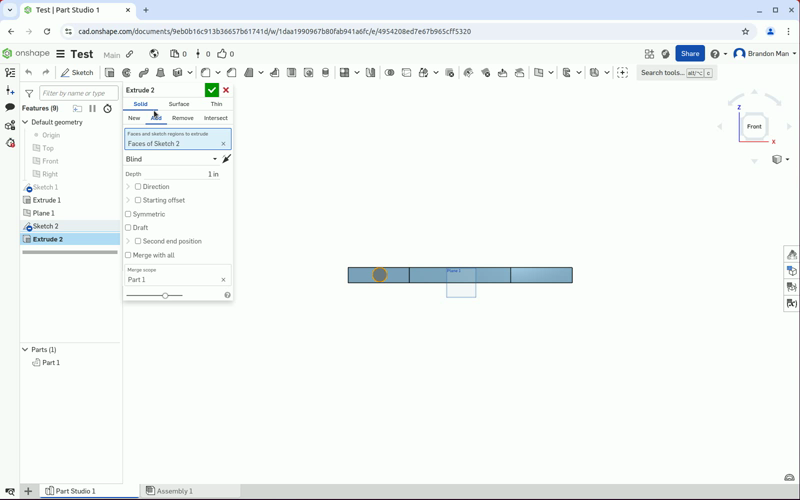
mouse_move(186, 120)
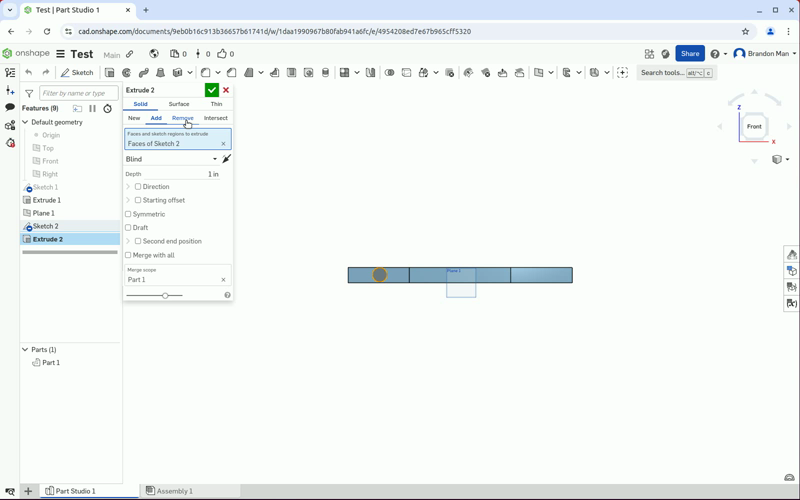
click(186, 120)
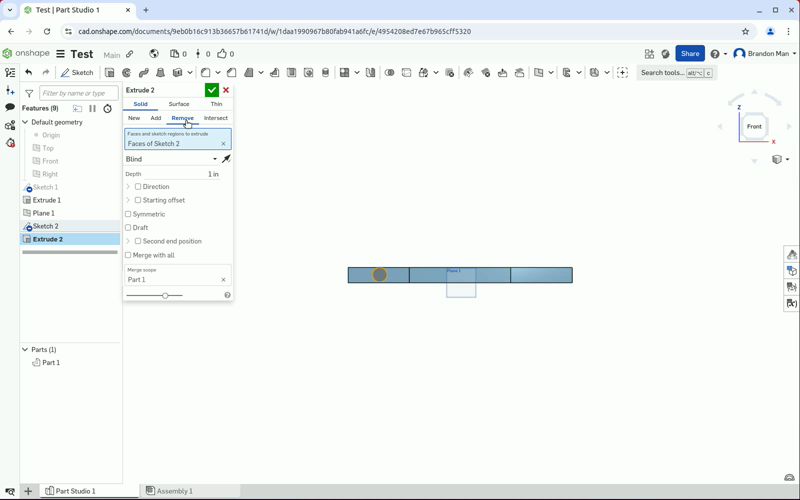
key(tab, 4)
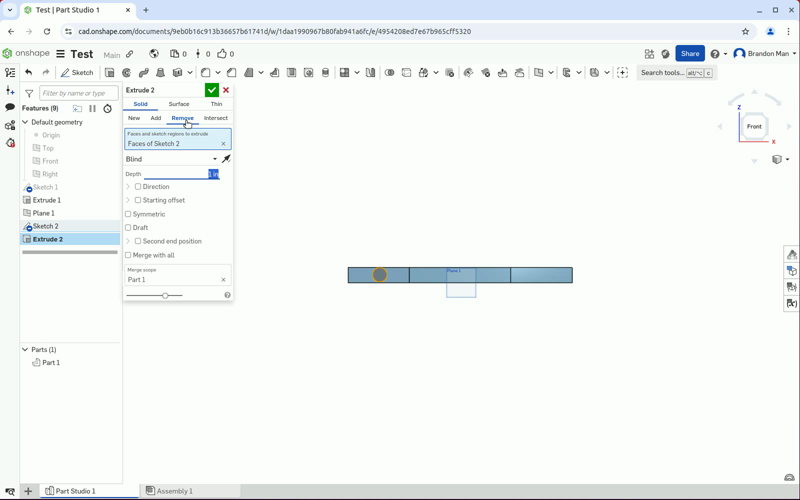
text(9.628)
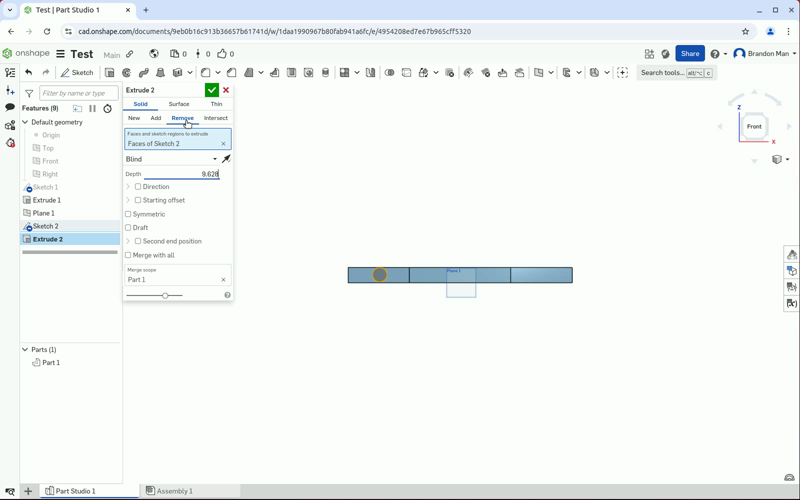
key(tab, 6)
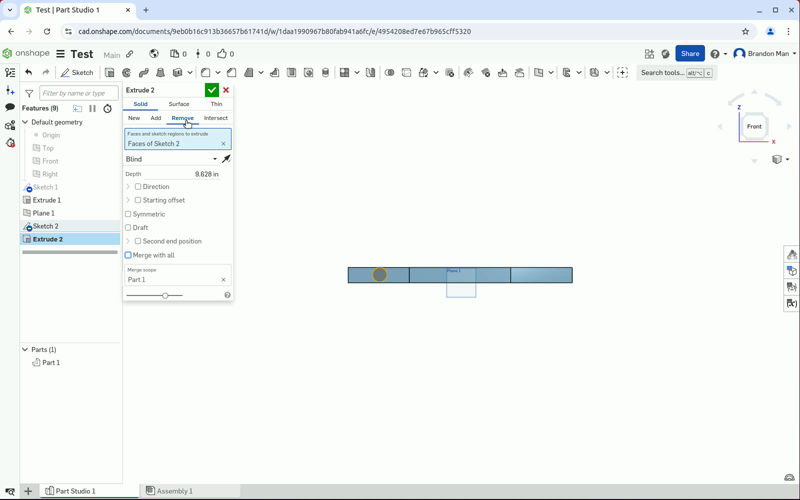
key(space)
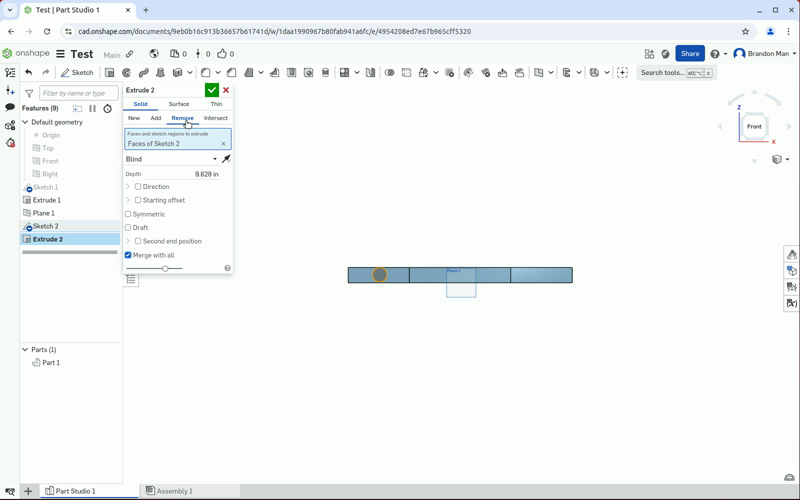
key(enter)
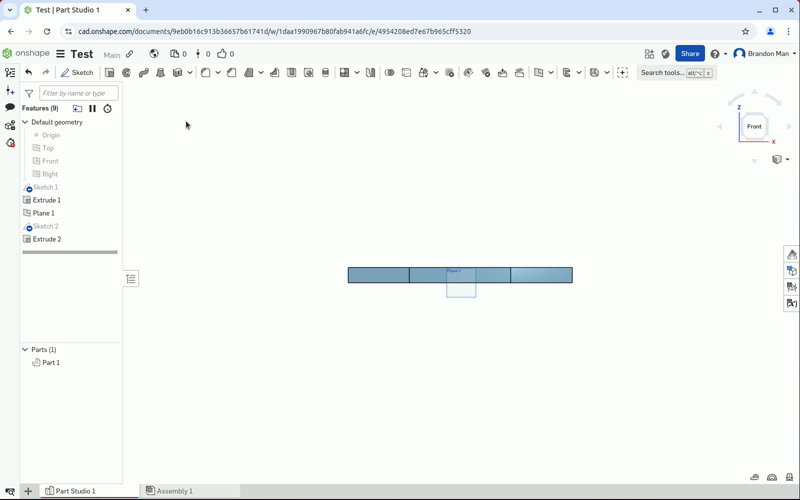
key(shift+h)
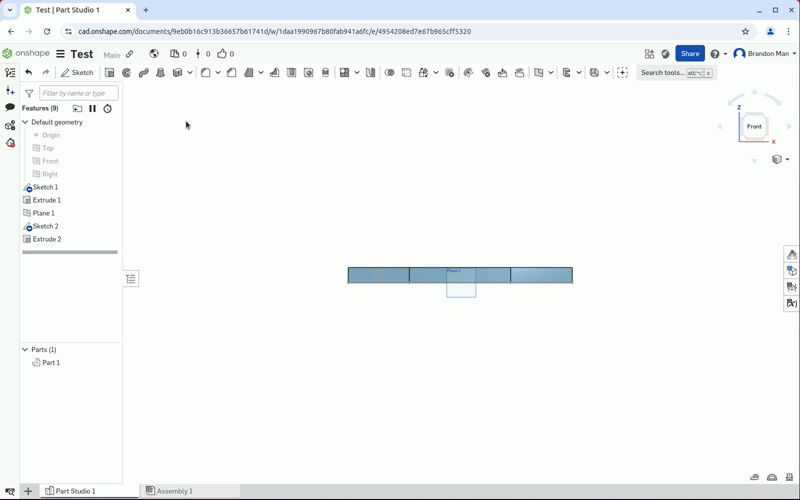
key(shift+h)
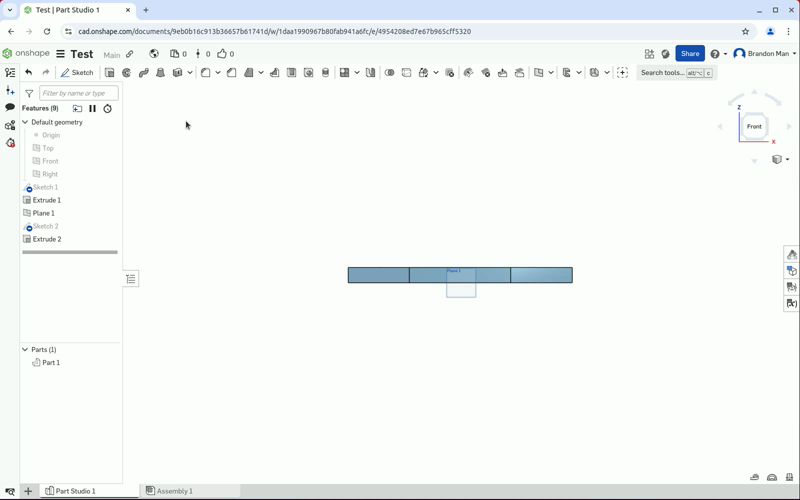
mouse_move(73, 189)
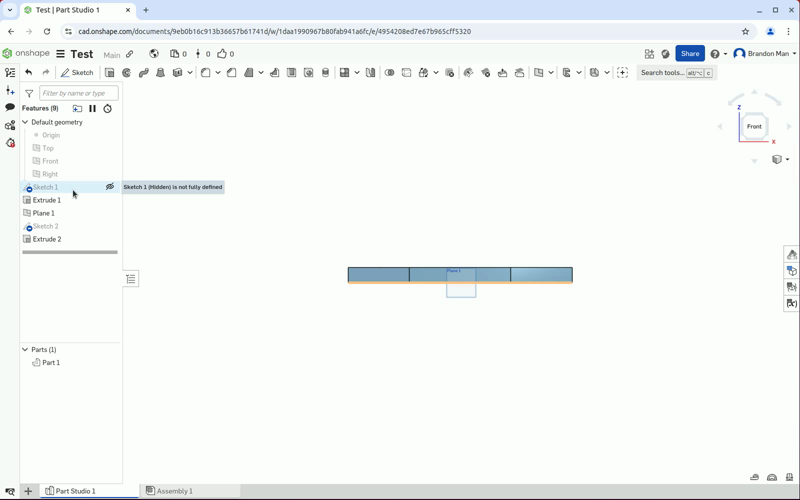
click(73, 189)
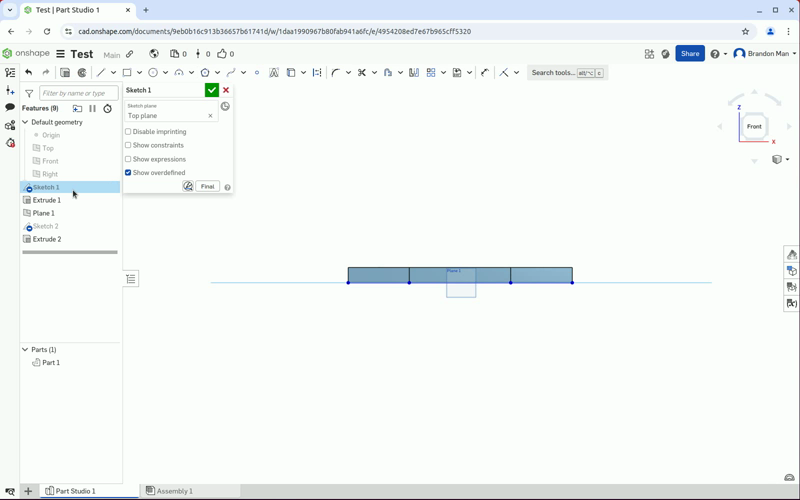
mouse_move(229, 92)
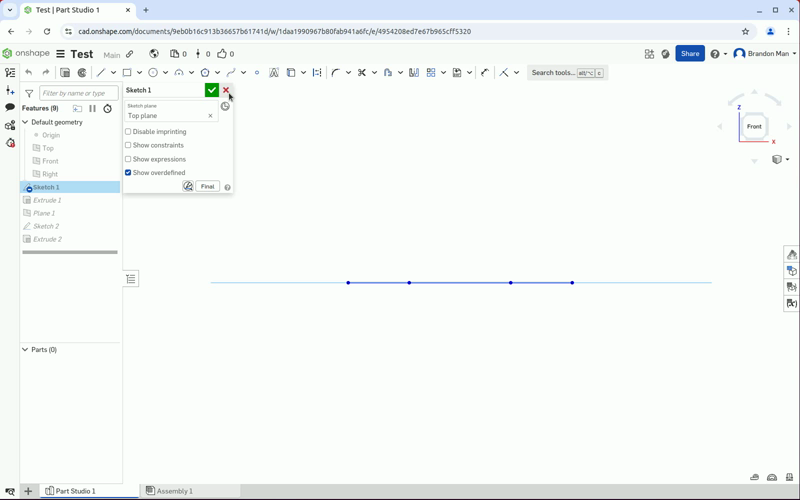
click(229, 92)
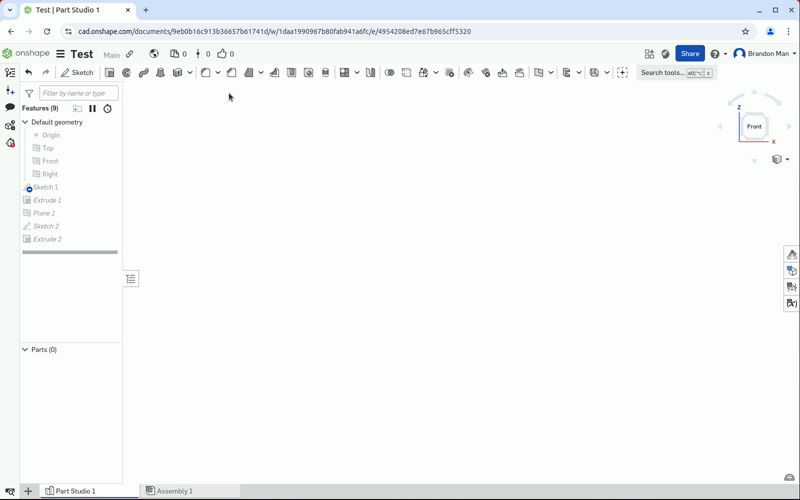
key(shift+s)
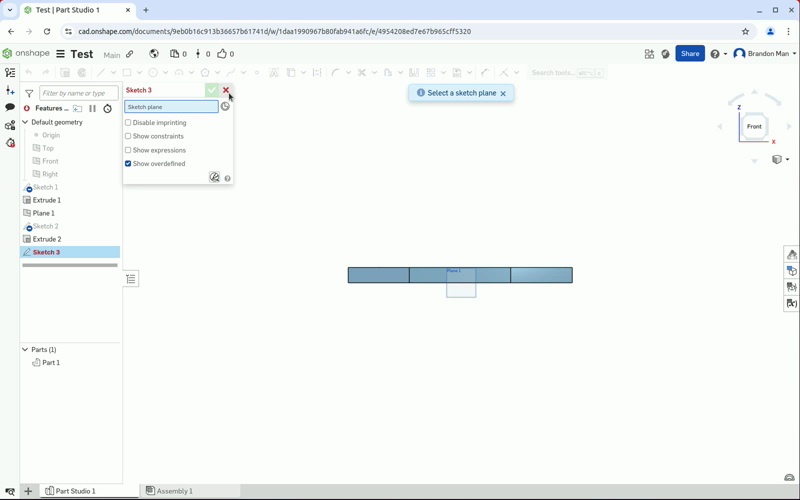
mouse_move(73, 215)
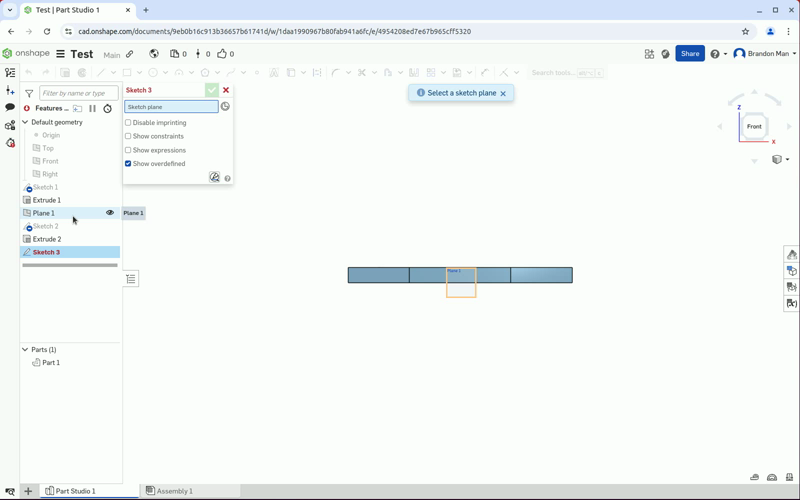
click(73, 215)
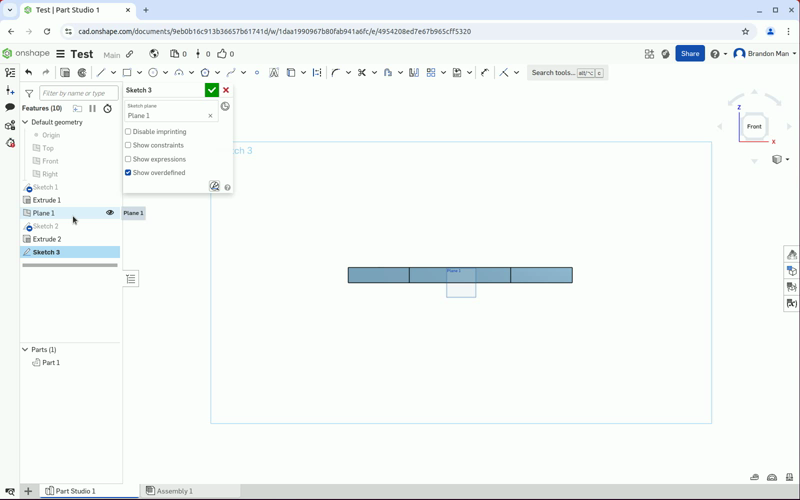
mouse_move(73, 352)
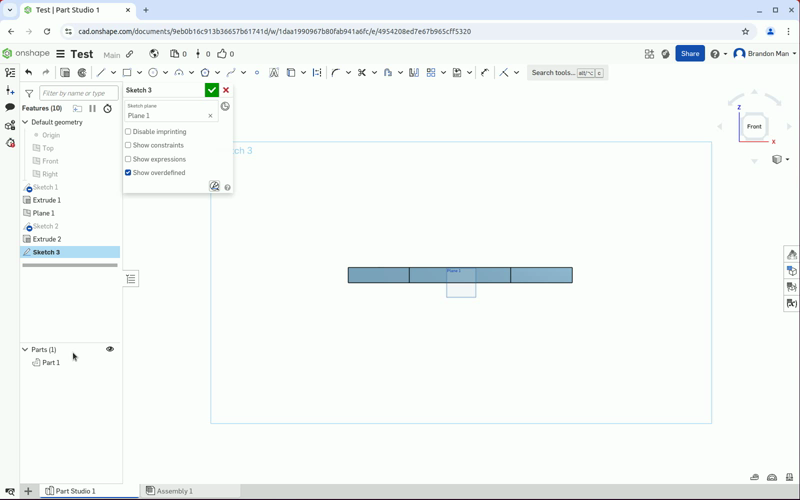
key(y)
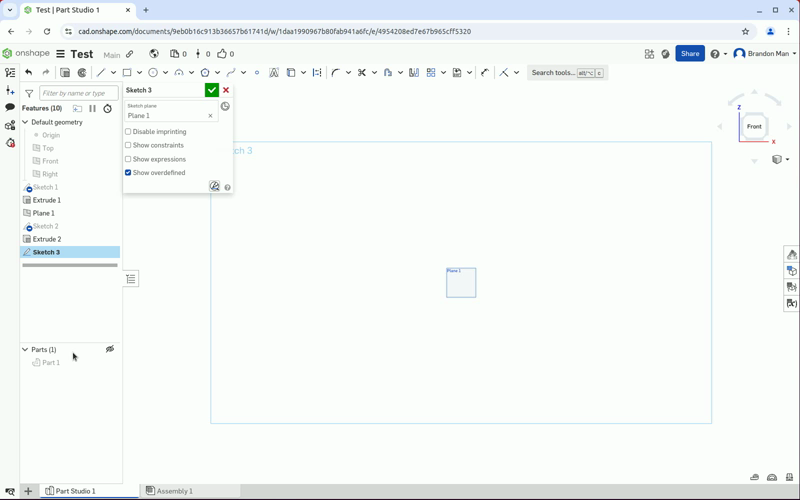
key(c)
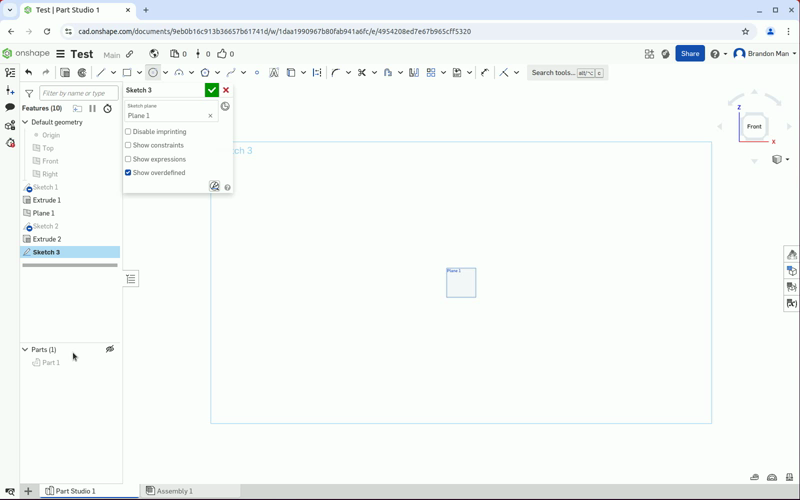
key_down(shift)
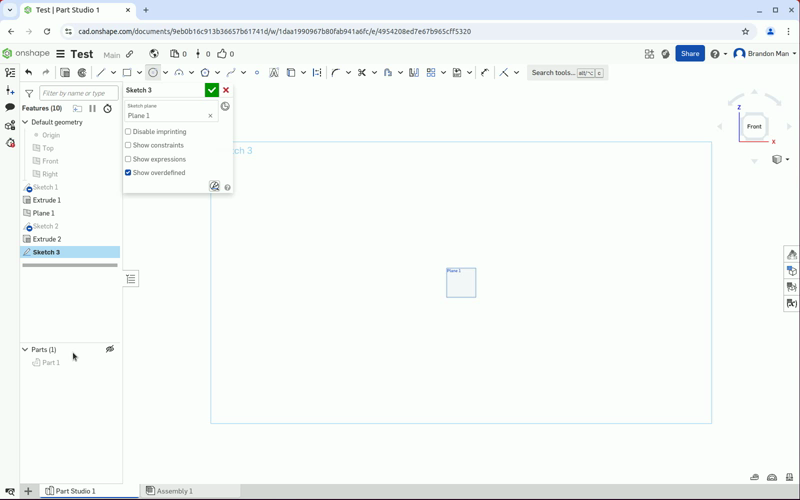
mouse_move(542, 274)
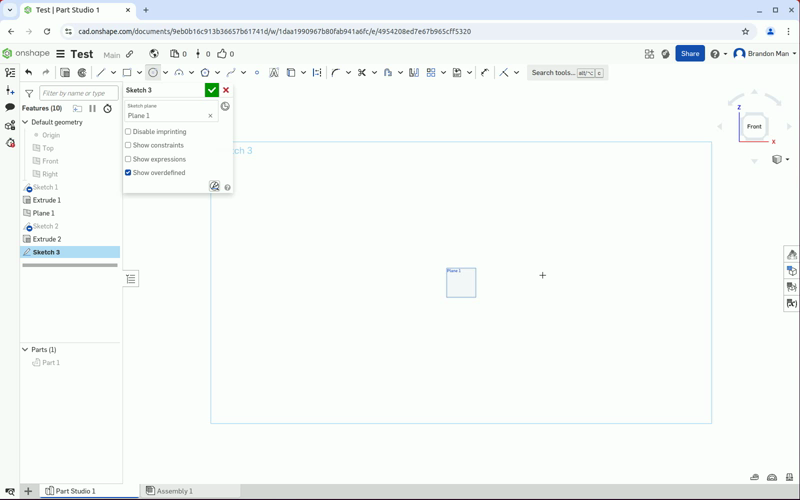
click(542, 274)
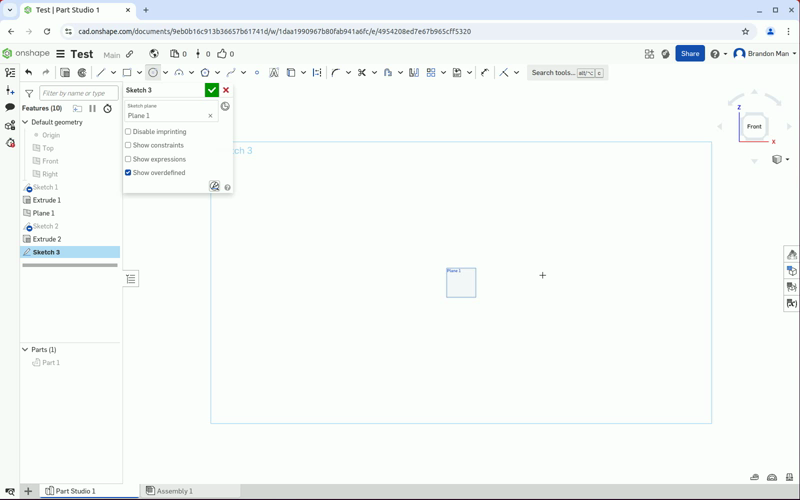
key_up(shift)
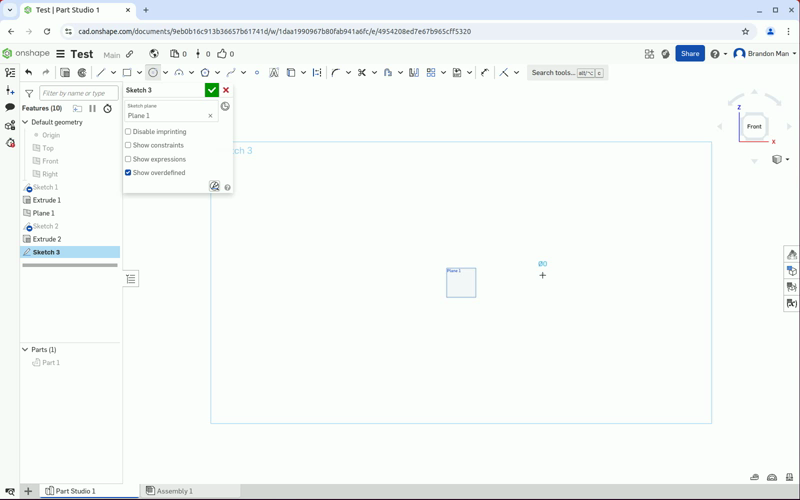
mouse_move(549, 274)
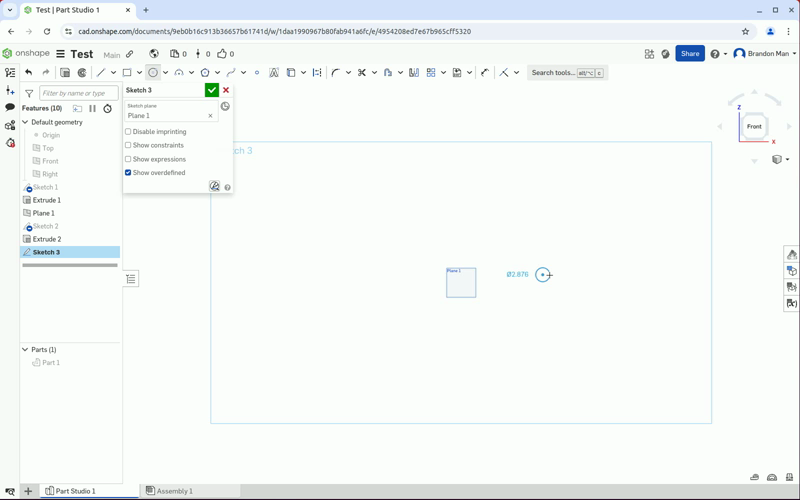
click(549, 274)
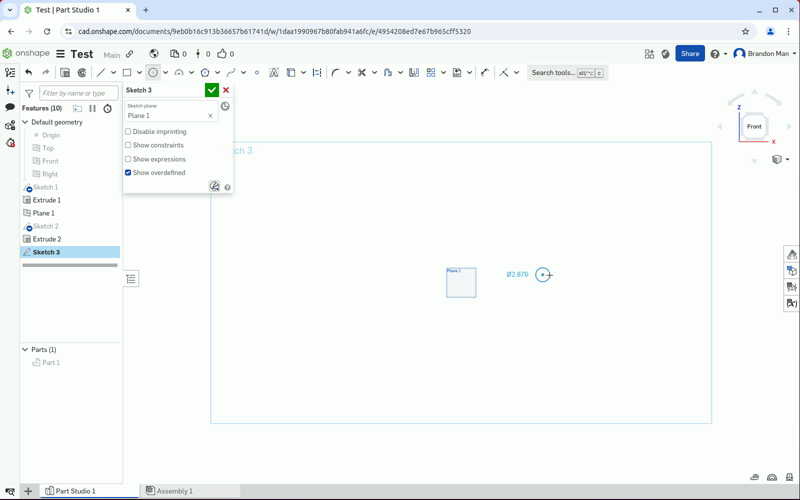
key(esc)
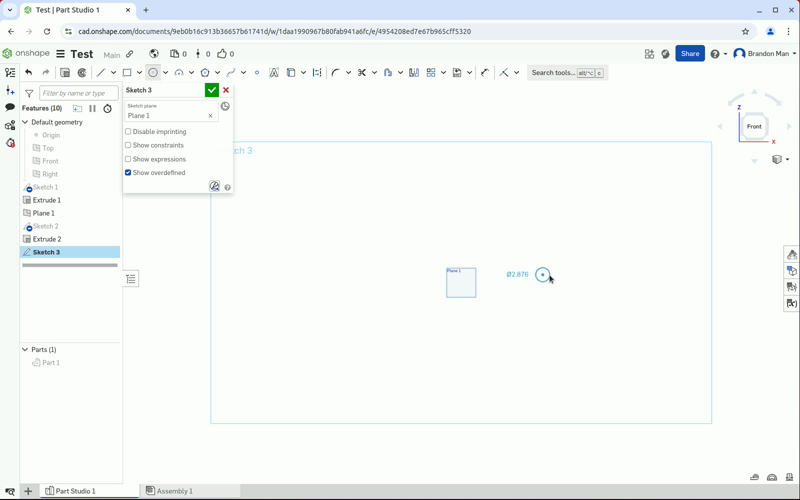
mouse_move(543, 273)
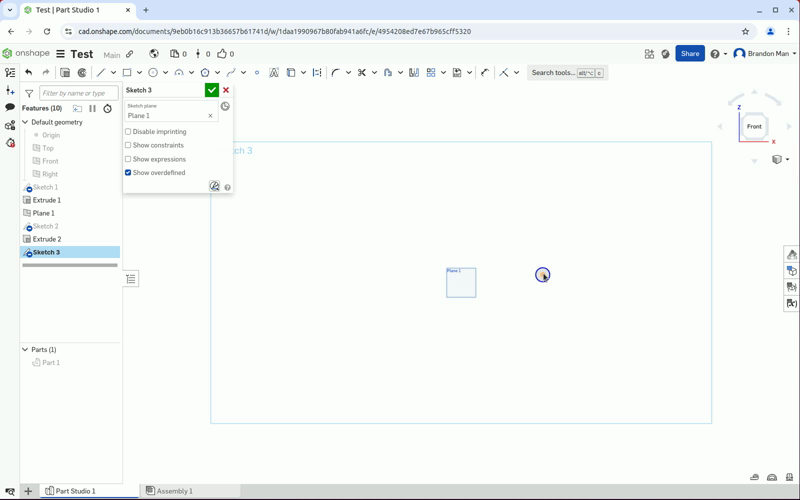
scroll(6)
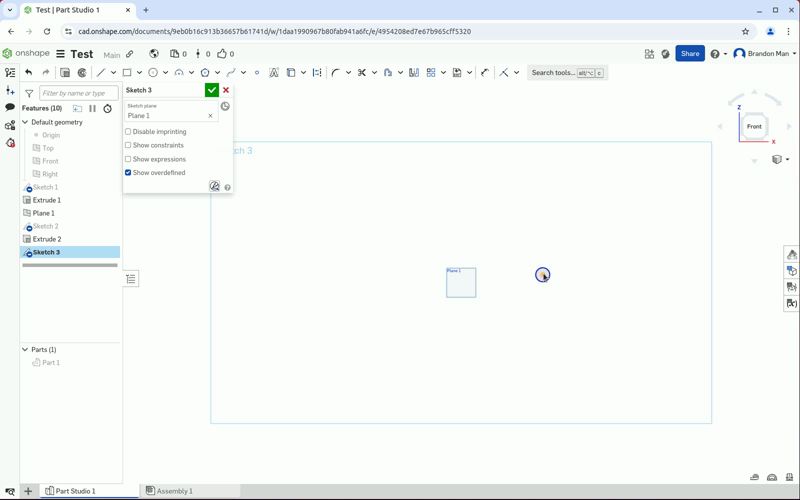
scroll(6)
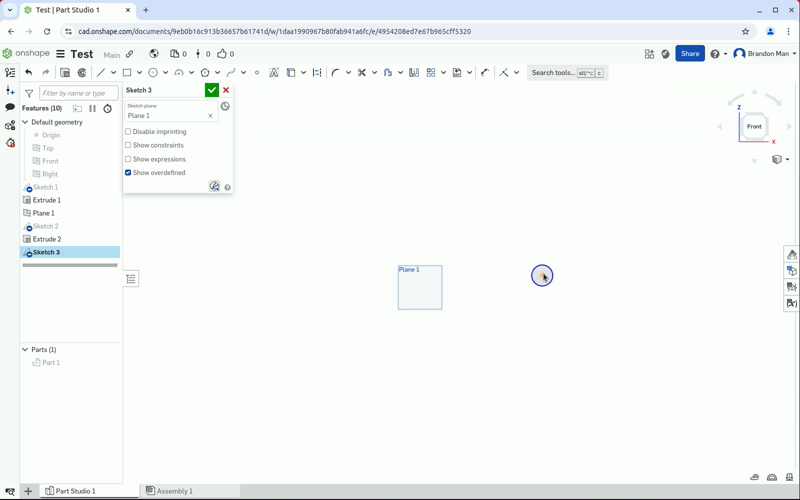
scroll(6)
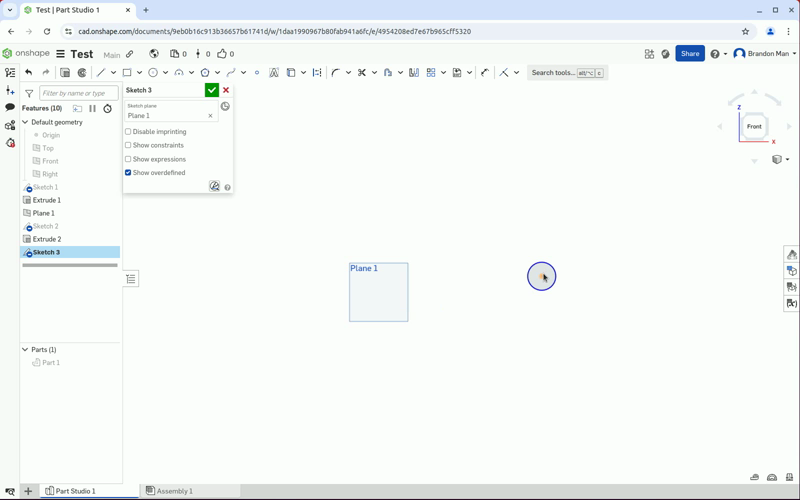
scroll(6)
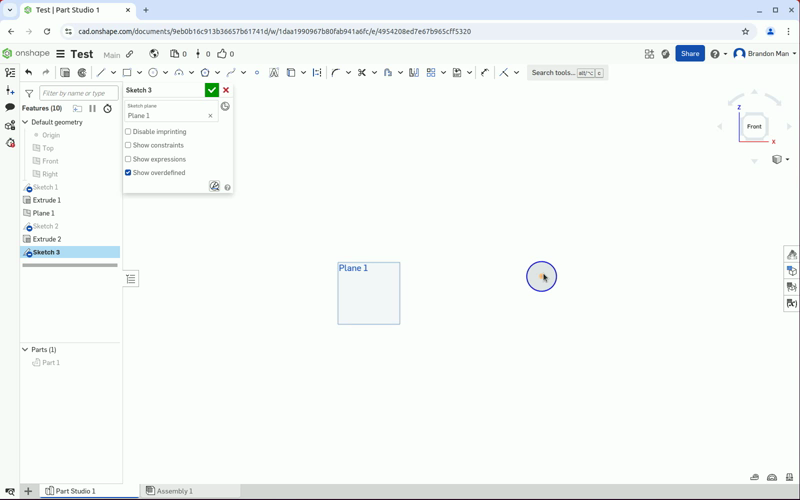
scroll(6)
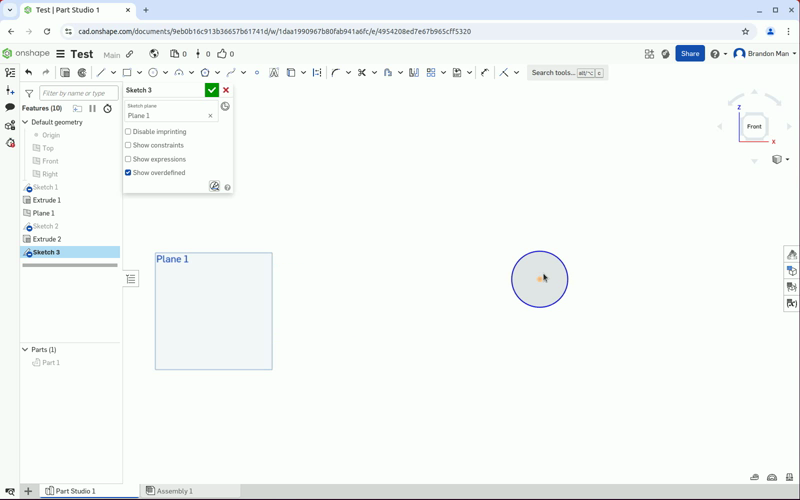
scroll(6)
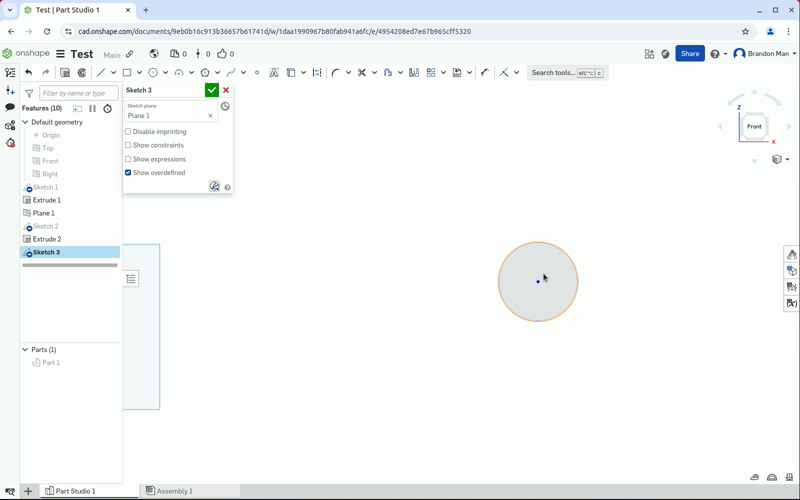
scroll(6)
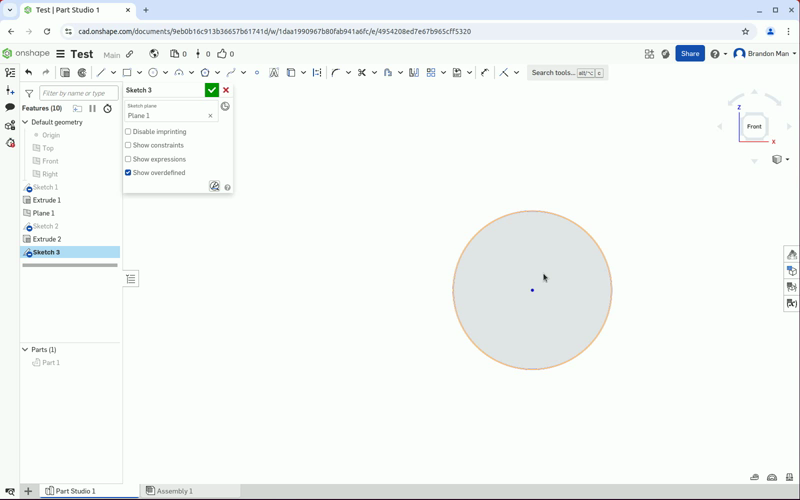
click(543, 273)
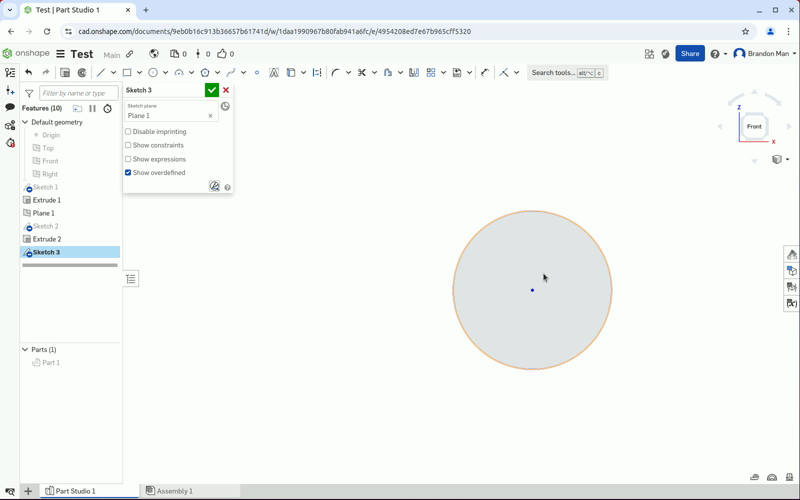
scroll(-6)
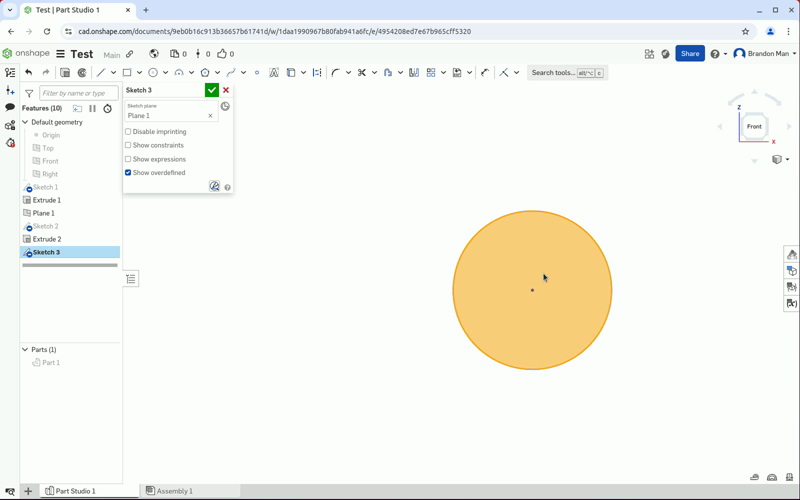
scroll(-6)
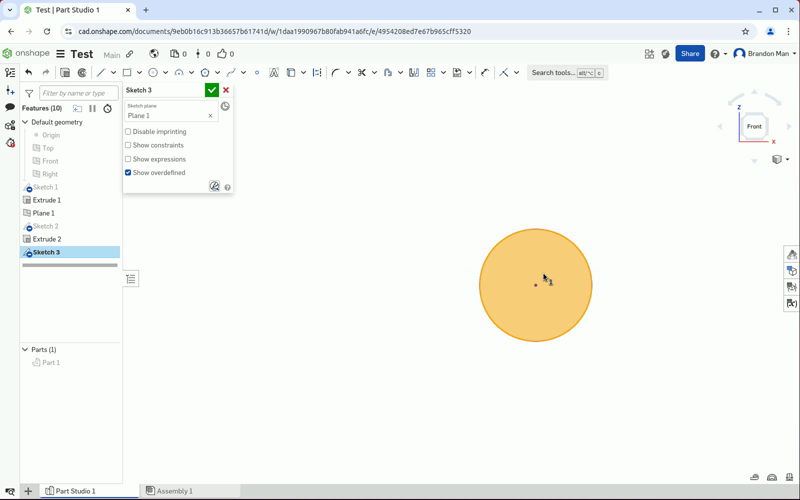
scroll(-6)
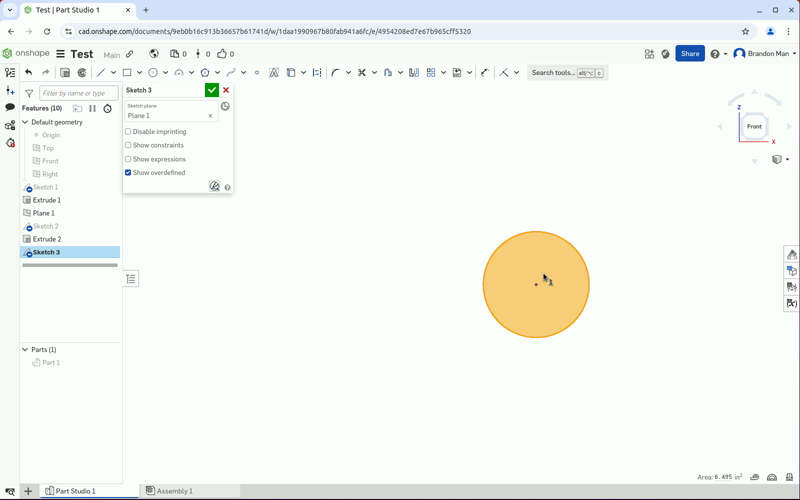
scroll(-6)
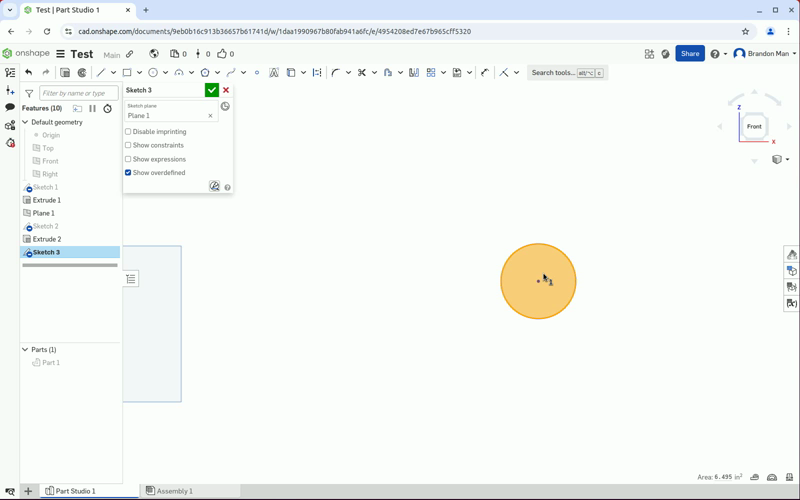
scroll(-6)
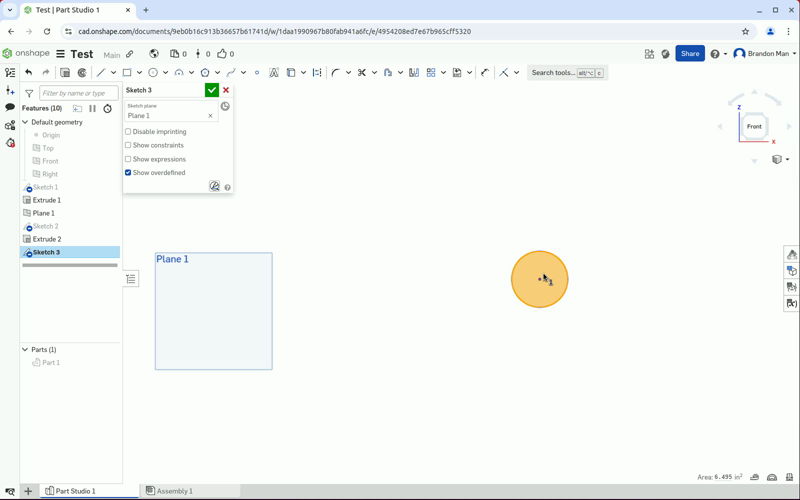
scroll(-6)
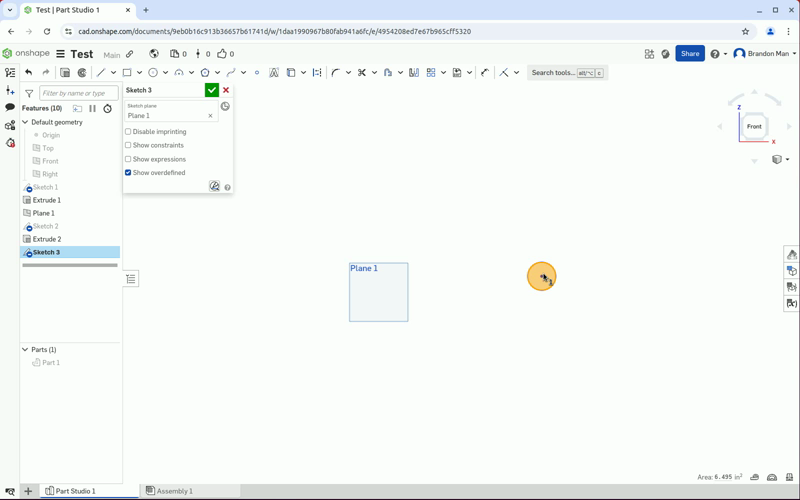
scroll(-6)
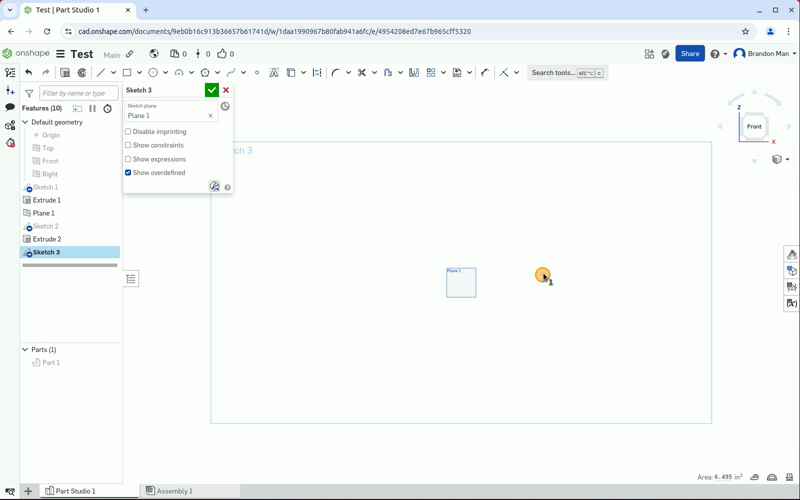
mouse_move(73, 352)
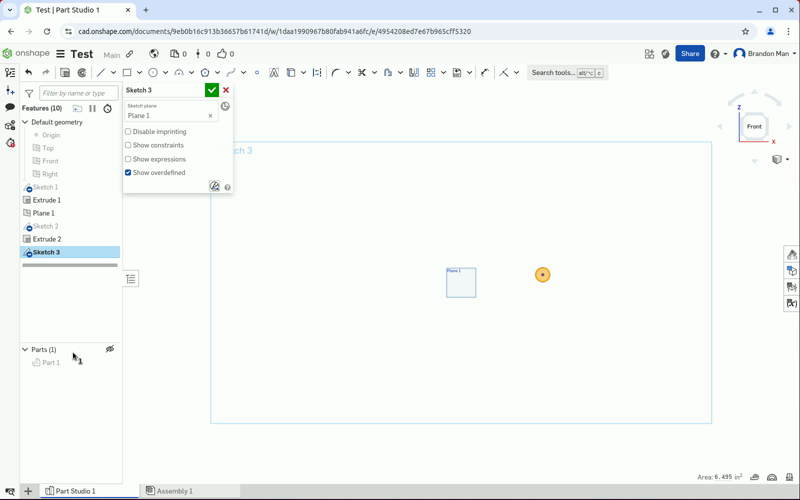
key(shift+y)
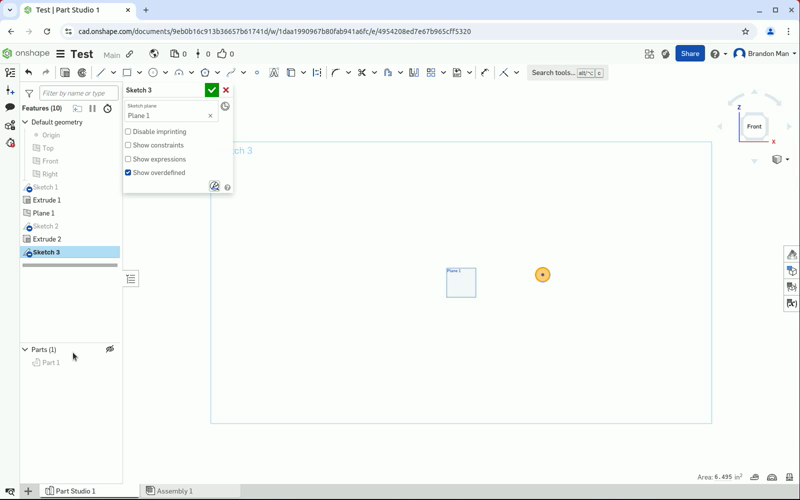
key(shift+e)
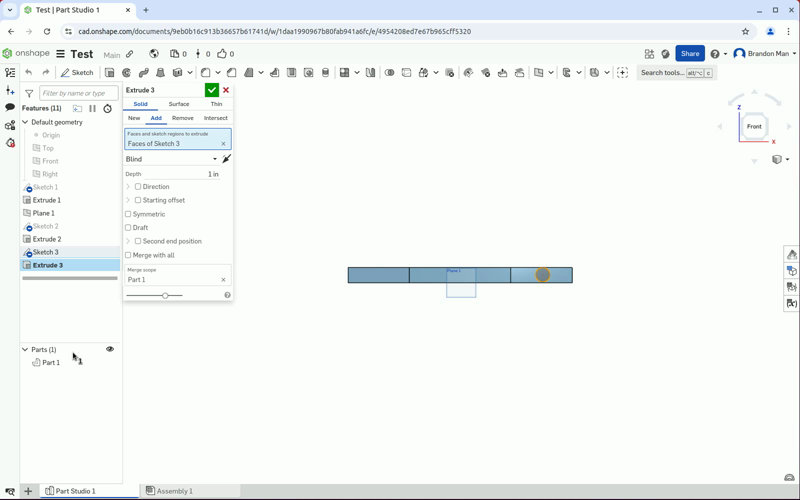
mouse_move(143, 106)
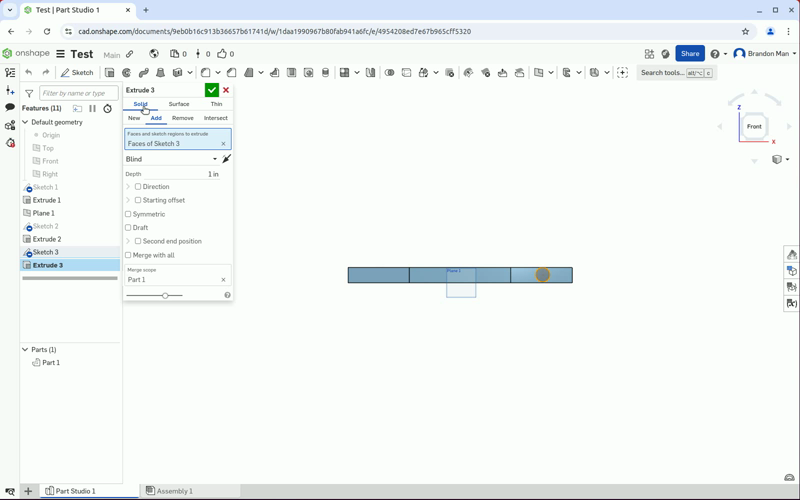
click(143, 106)
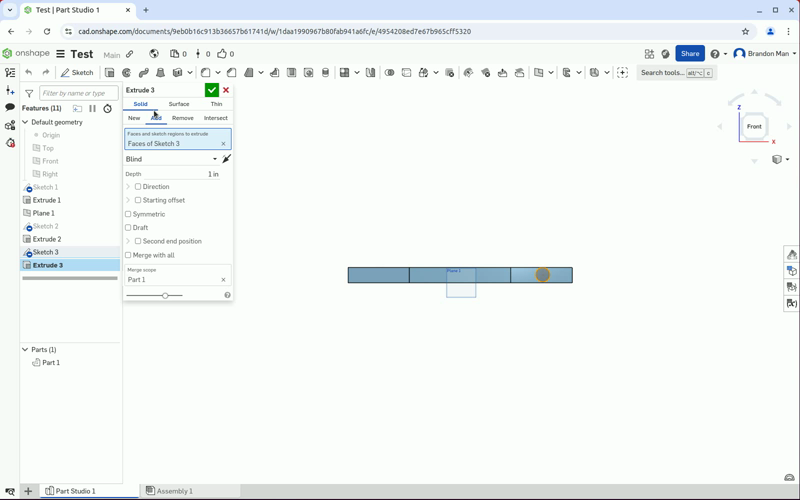
mouse_move(186, 120)
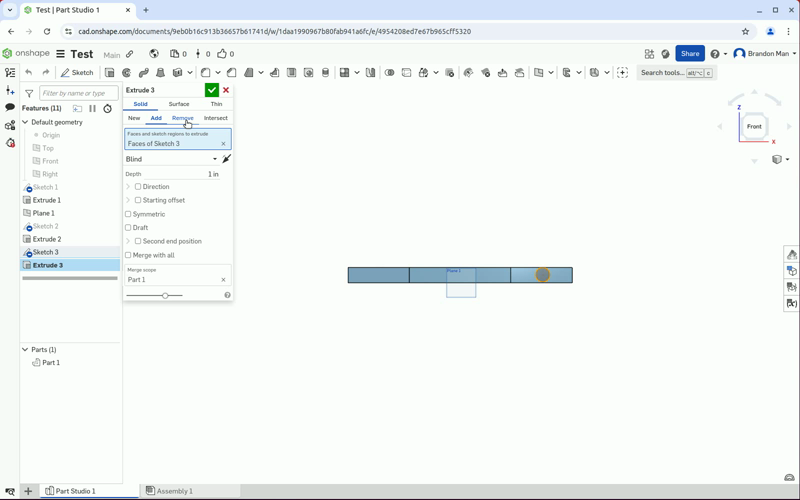
click(186, 120)
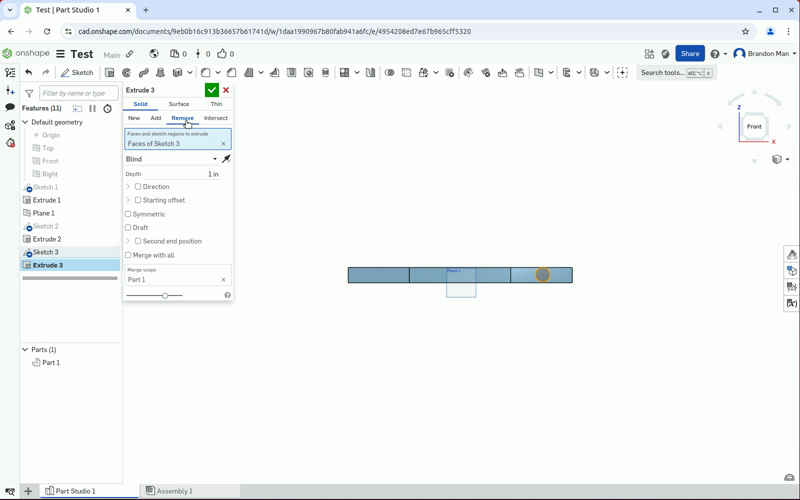
key(tab, 4)
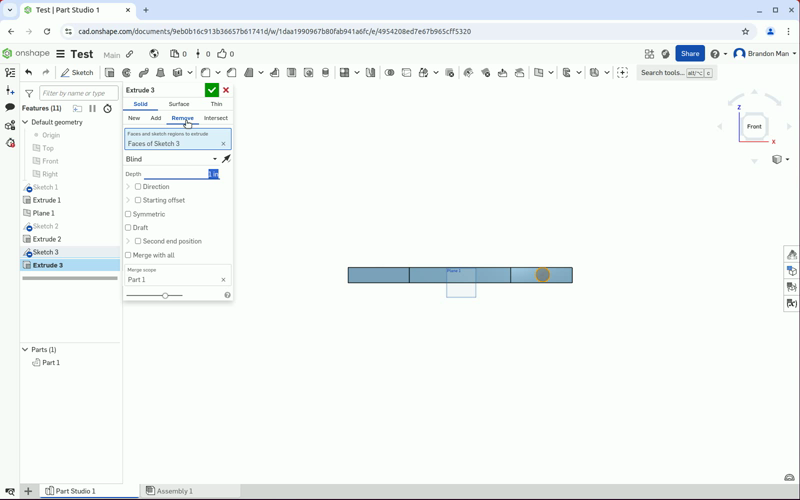
text(9.628)
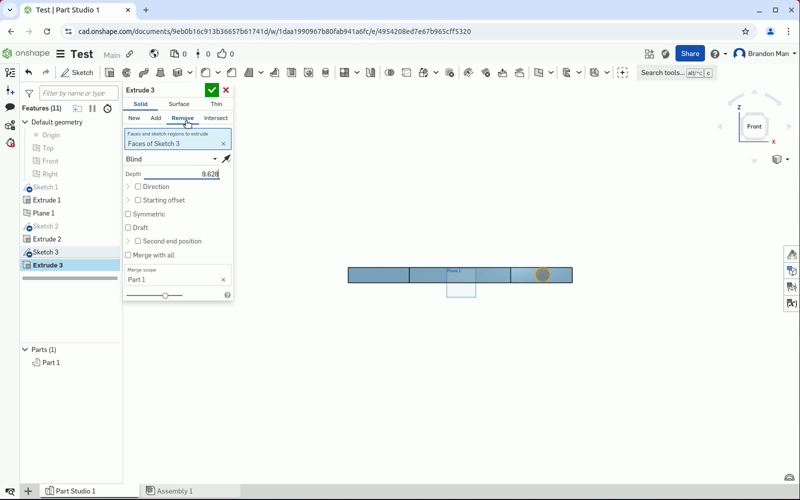
key(tab, 6)
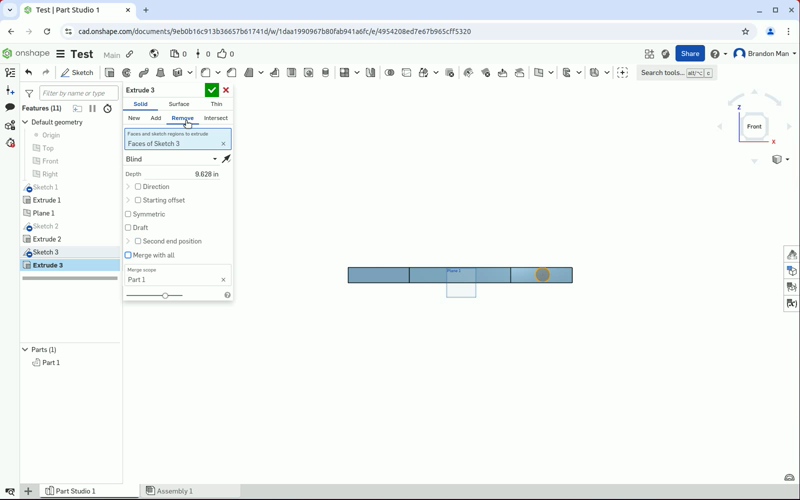
key(space)
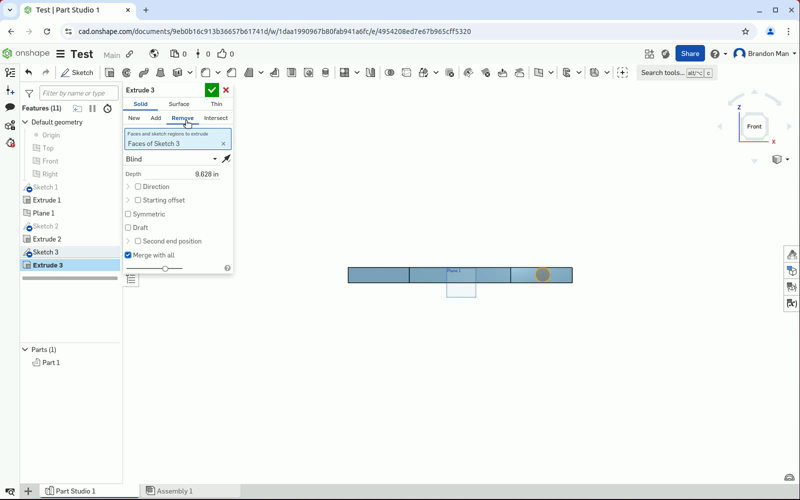
key(enter)
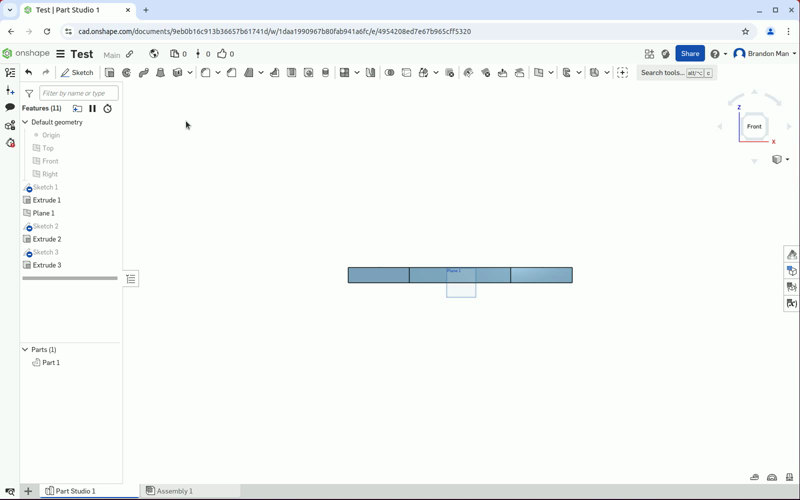
key(shift+h)
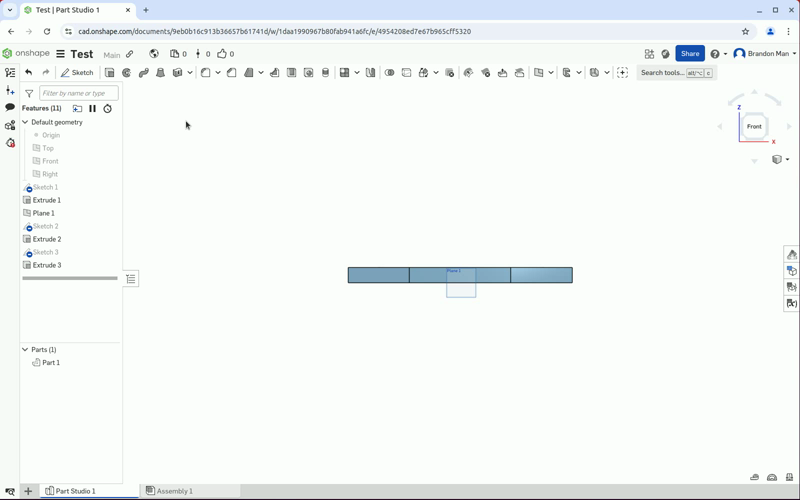
key(shift+h)
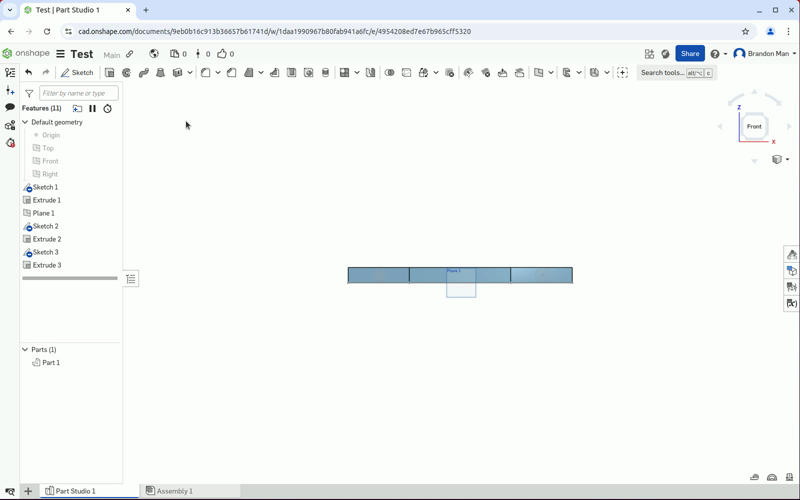
key(shift+7)
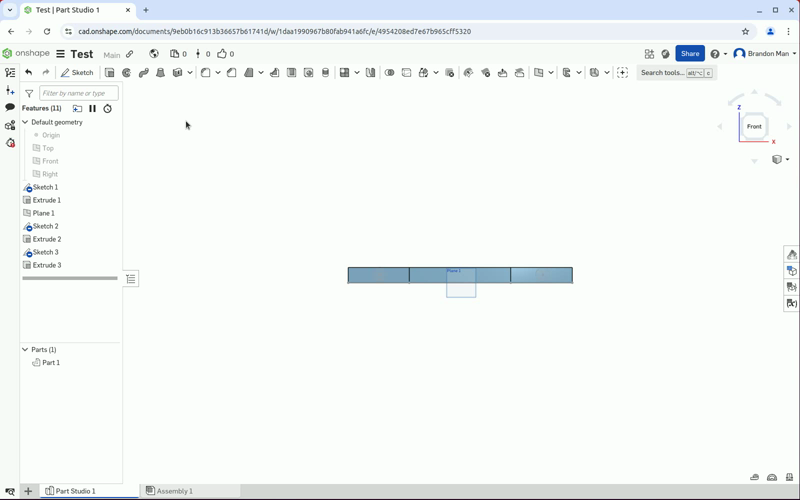
key(left, 2)
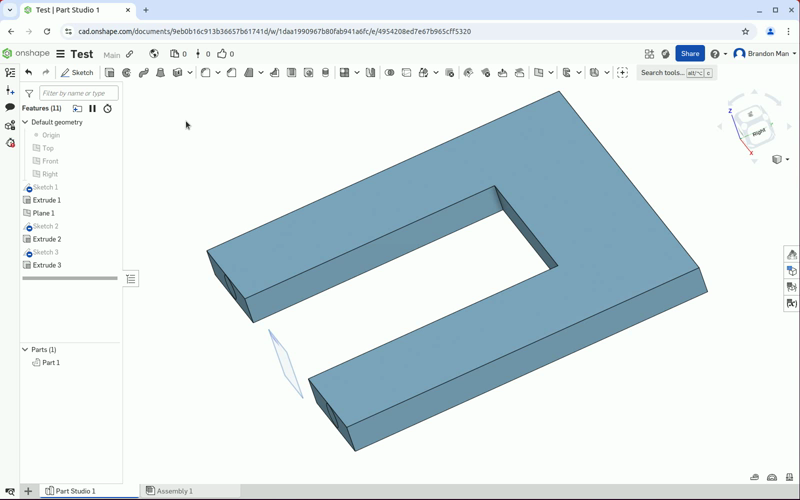
key(down, 2)
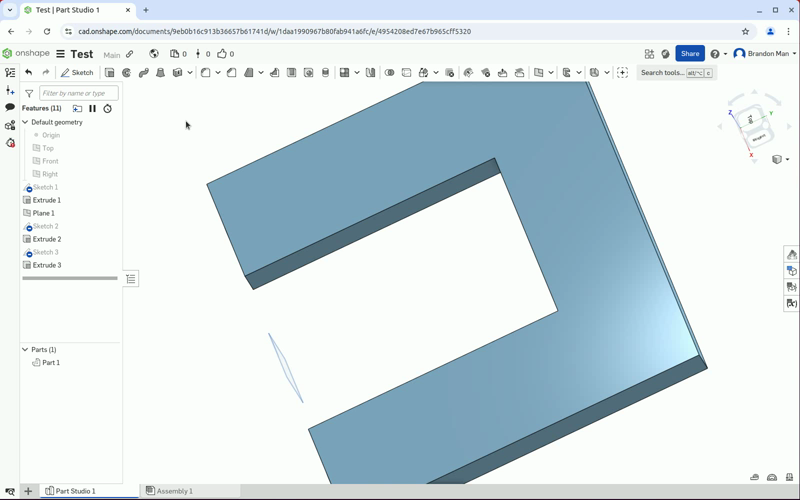
key(up, 2)
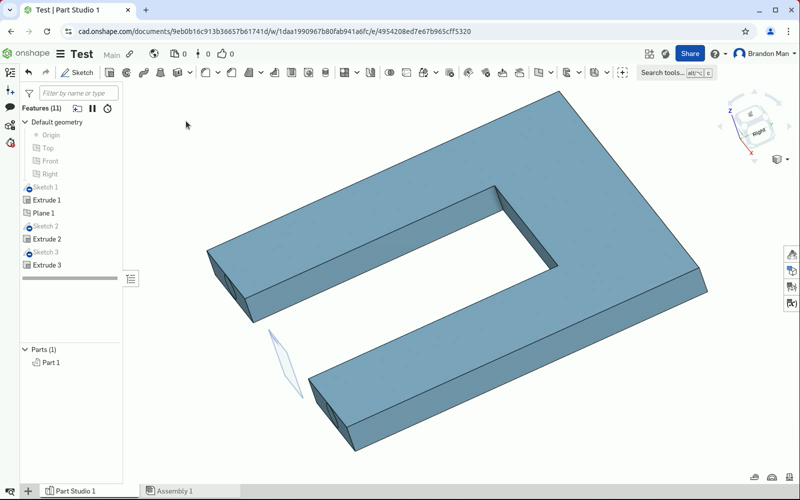
key(right, 2)
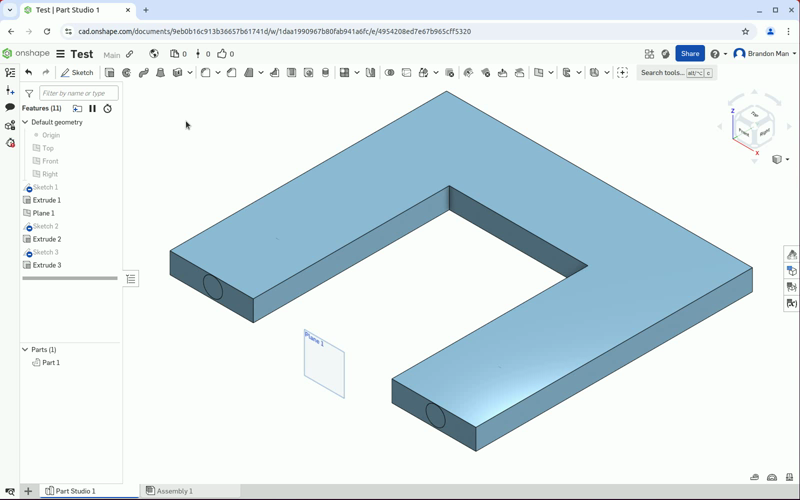
mouse_move(73, 189)
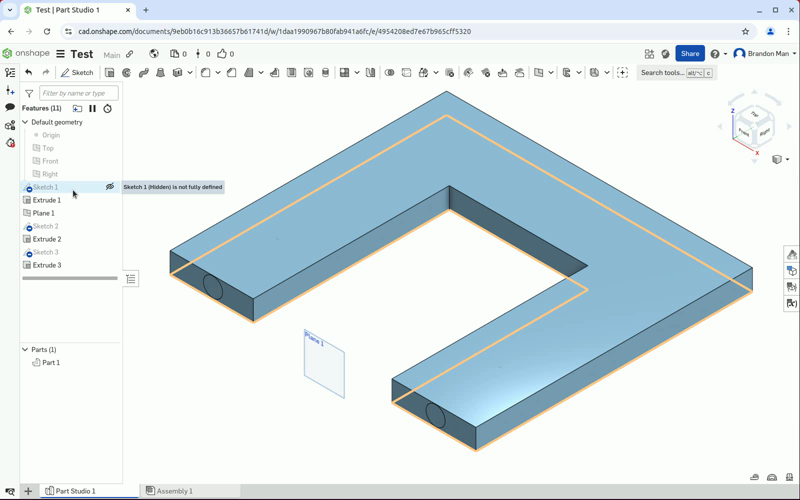
click(73, 189)